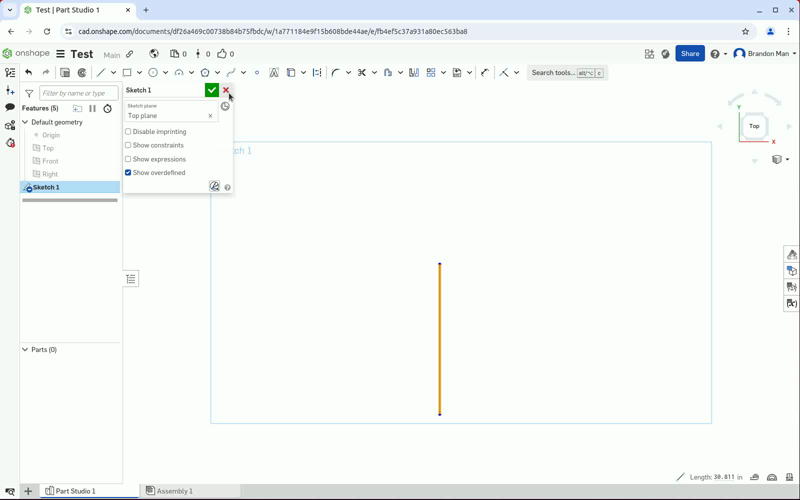
key(shift+h)
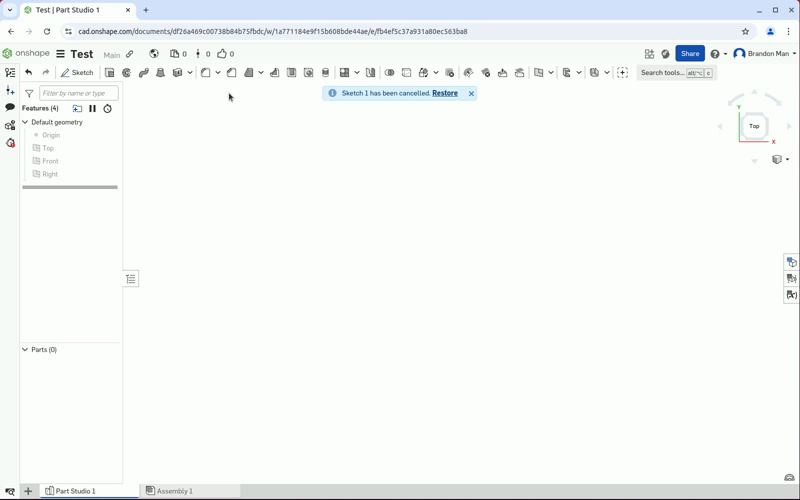
mouse_move(73, 352)
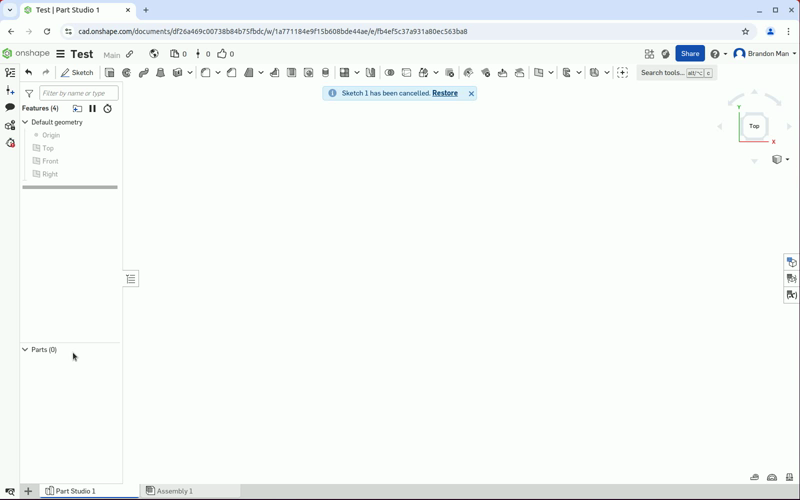
key(y)
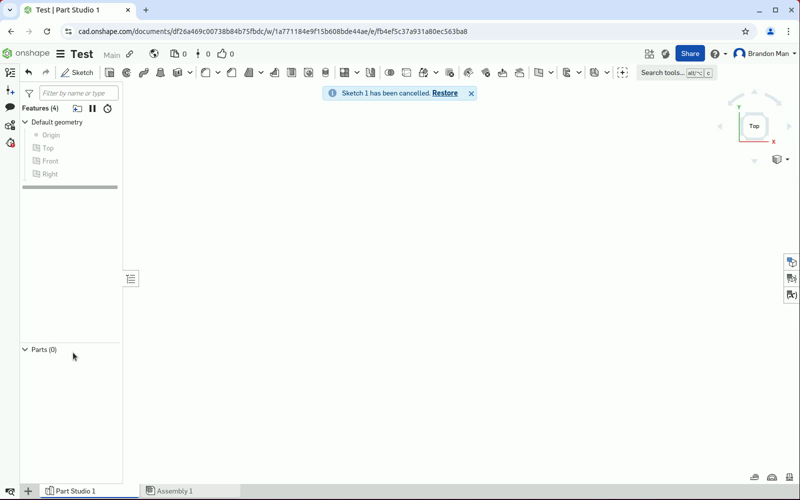
key(shift+p)
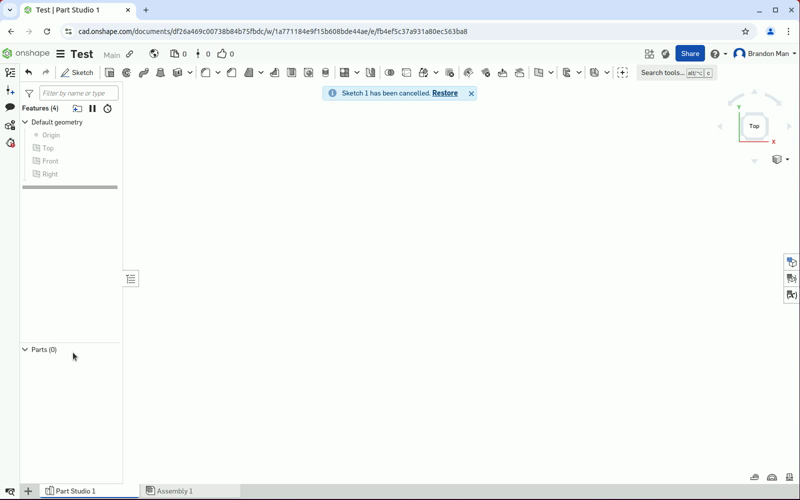
key(space)
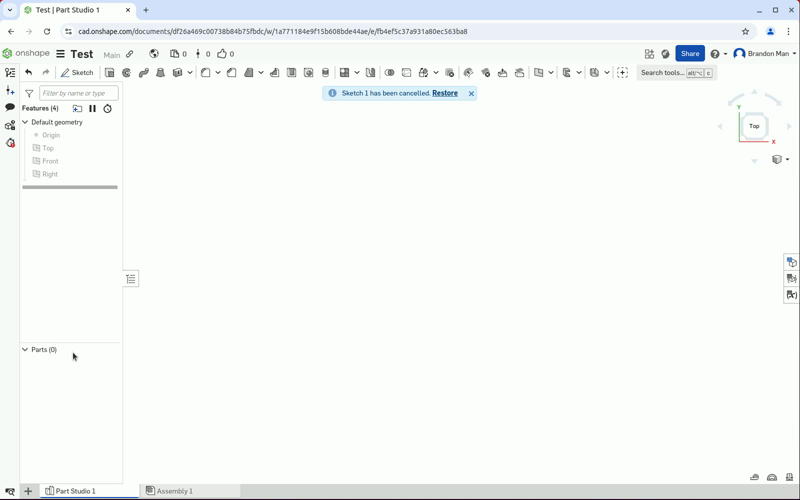
key_down(shift)
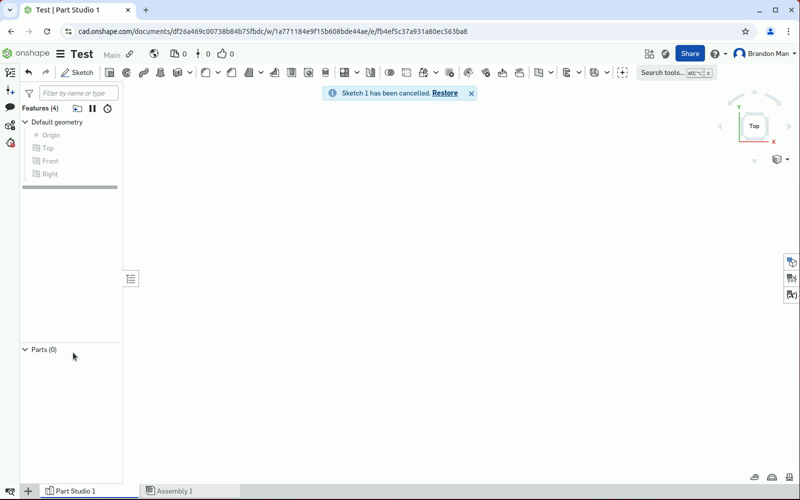
key(up)
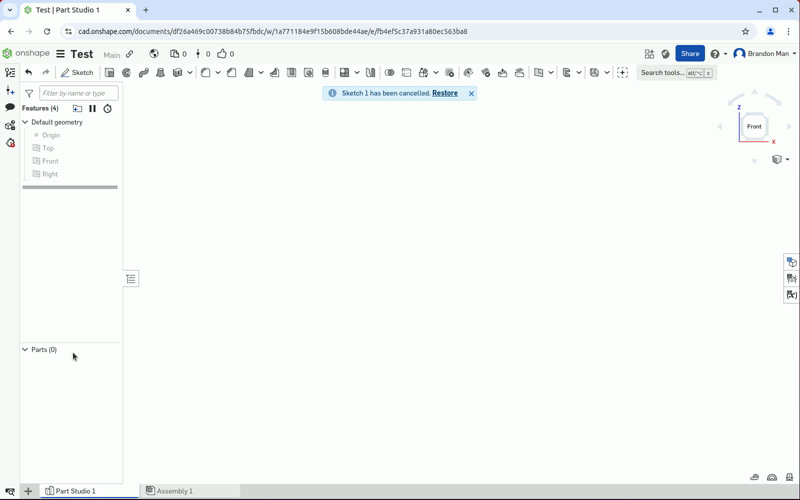
key_up(shift)
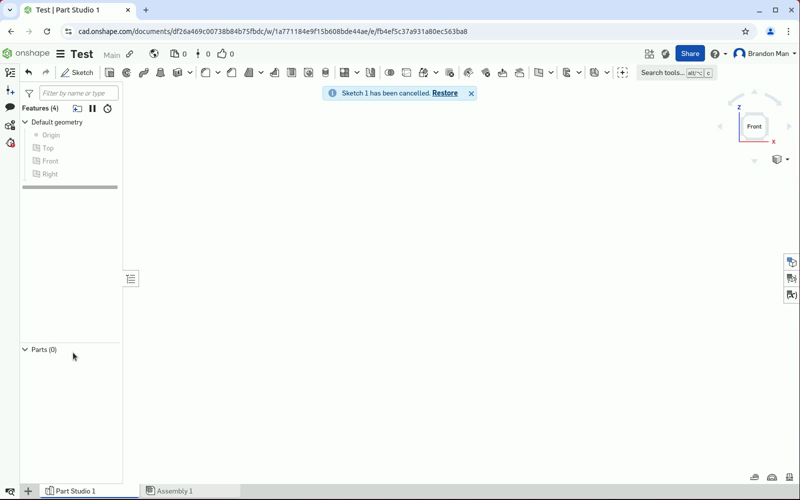
mouse_move(73, 352)
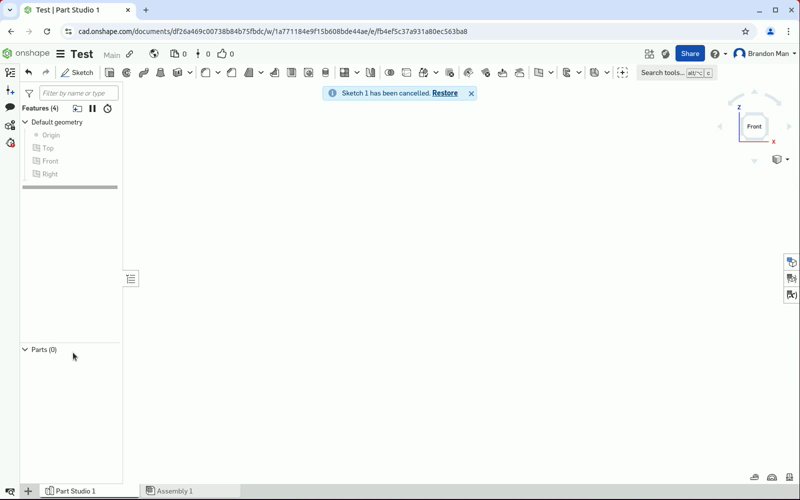
key(shift+y)
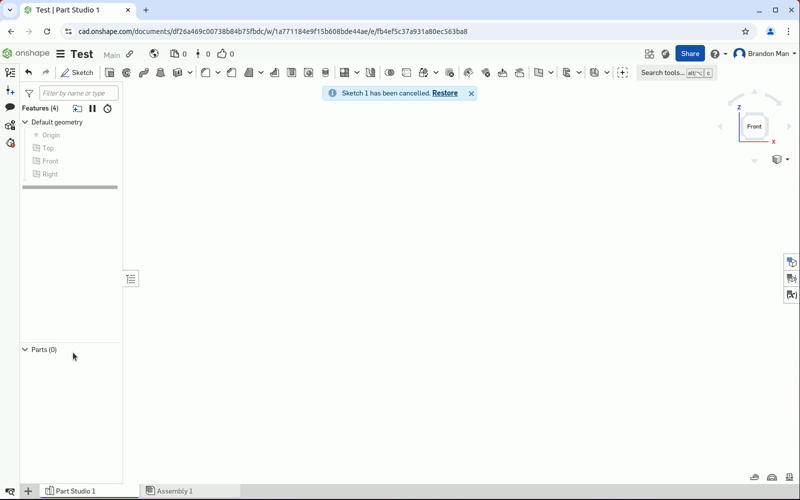
key(shift+s)
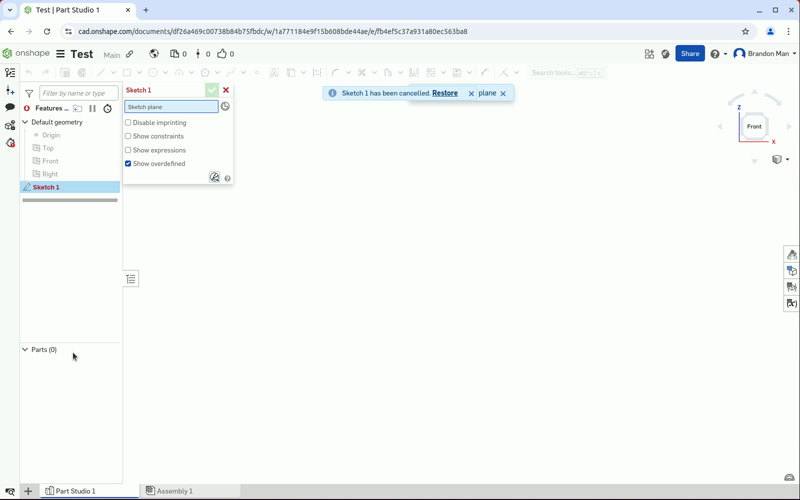
mouse_move(73, 163)
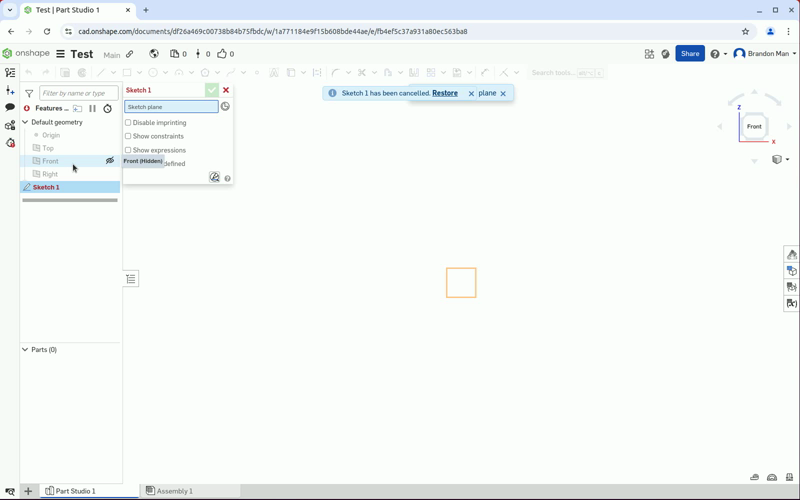
click(73, 163)
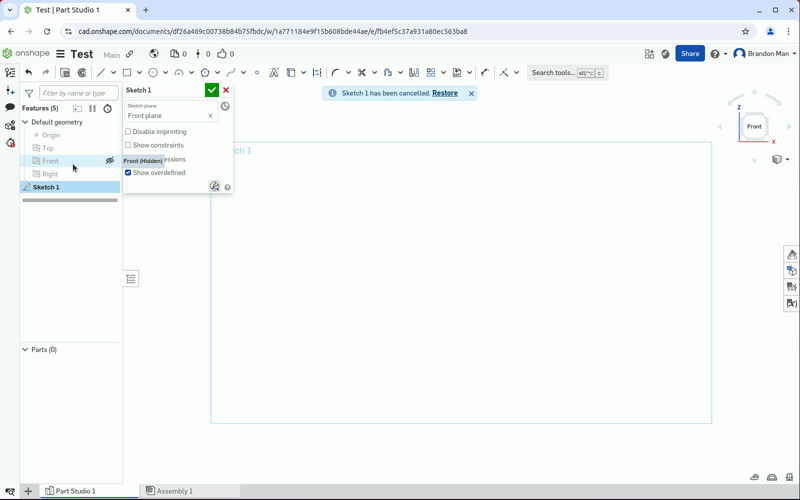
mouse_move(73, 352)
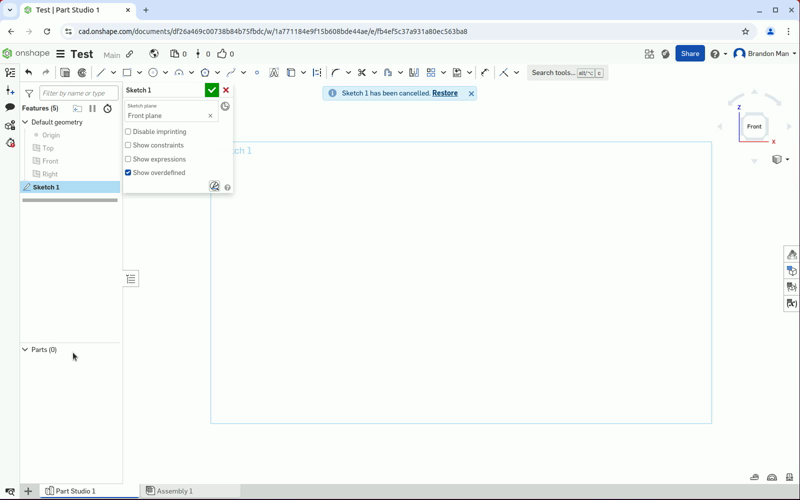
key(y)
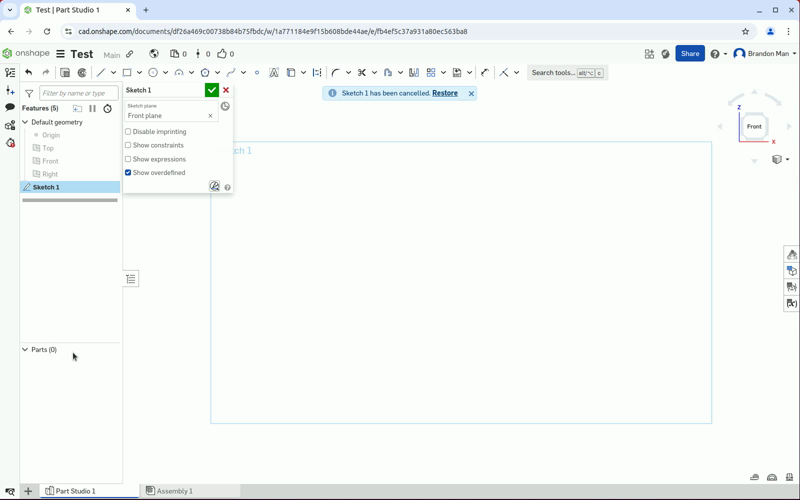
key(l)
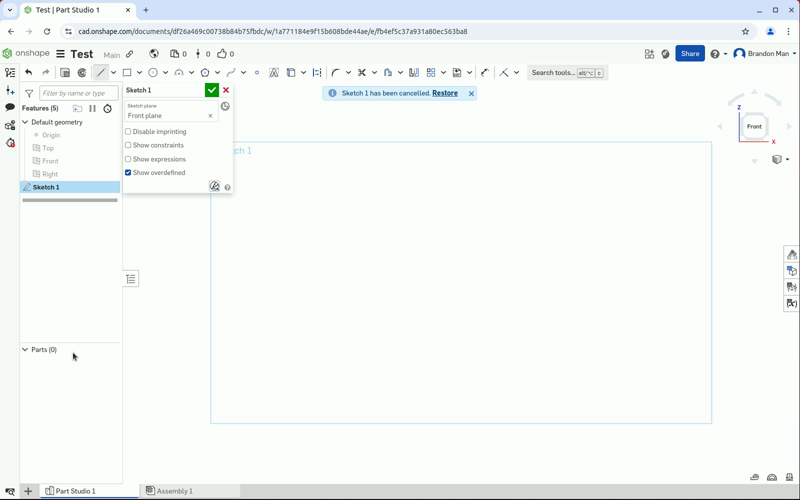
key_down(shift)
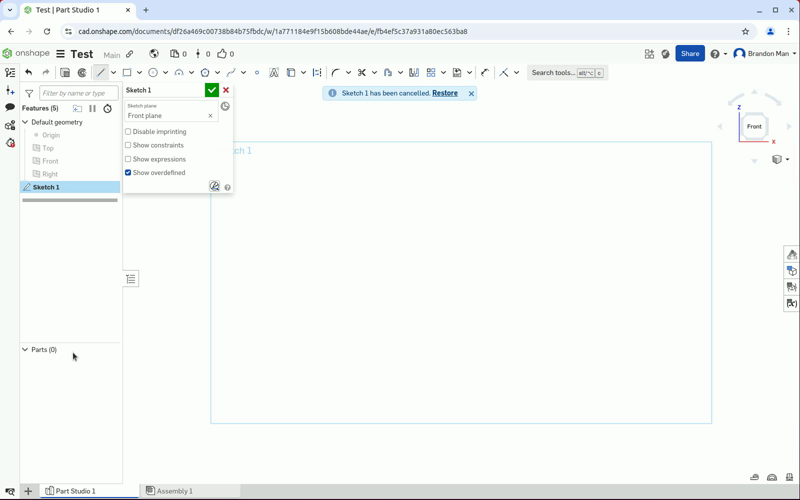
mouse_move(401, 356)
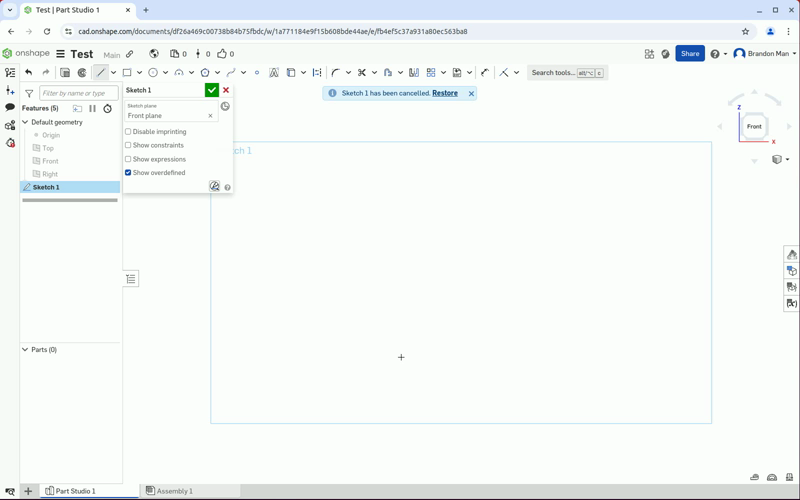
click(401, 356)
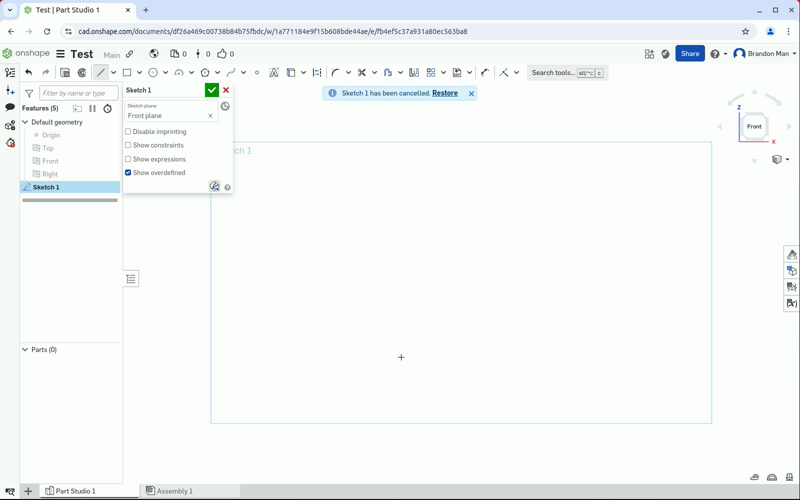
key_up(shift)
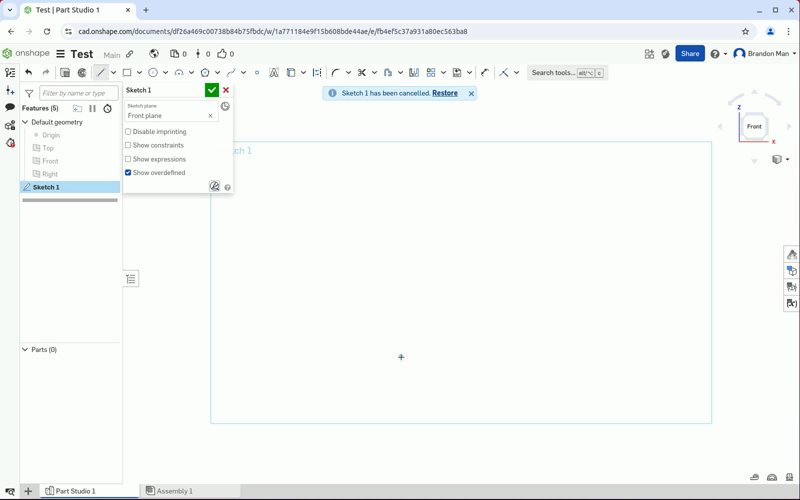
key_down(shift)
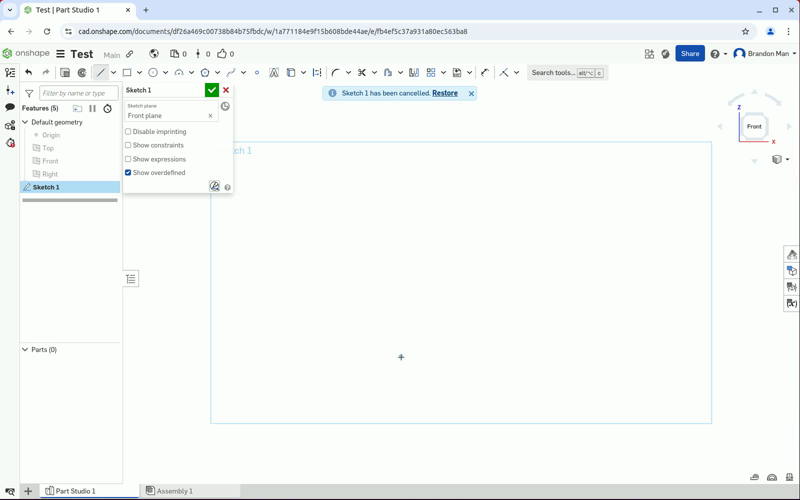
mouse_move(504, 356)
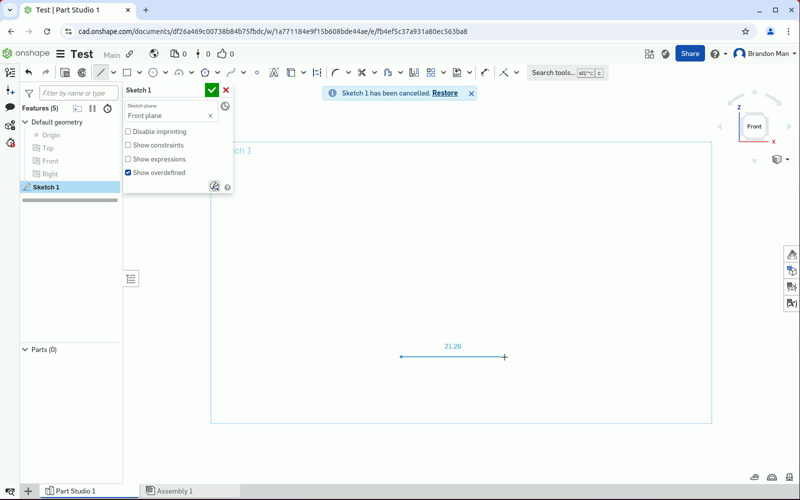
click(504, 356)
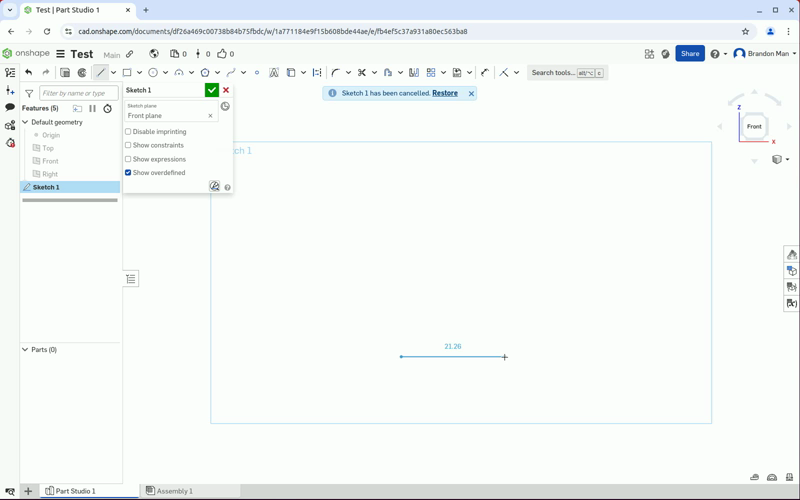
key_up(shift)
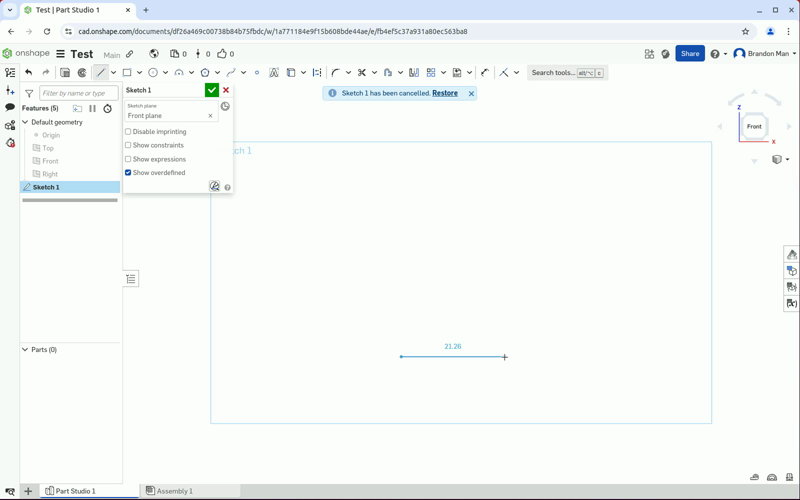
key_down(shift)
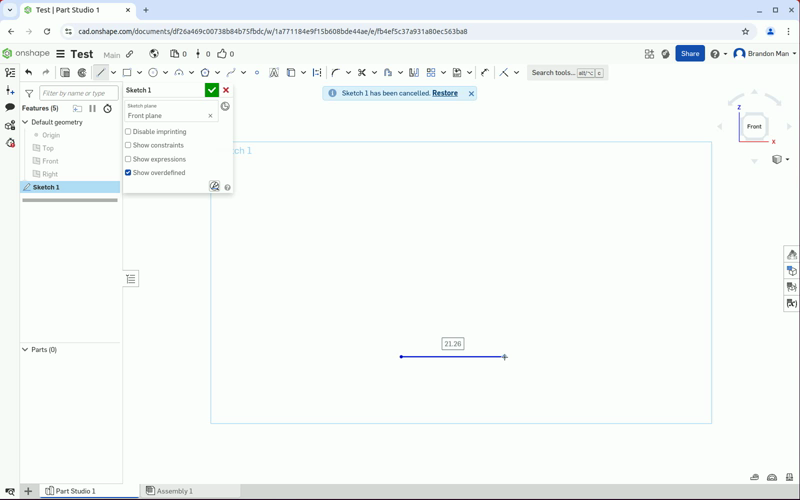
mouse_move(534, 356)
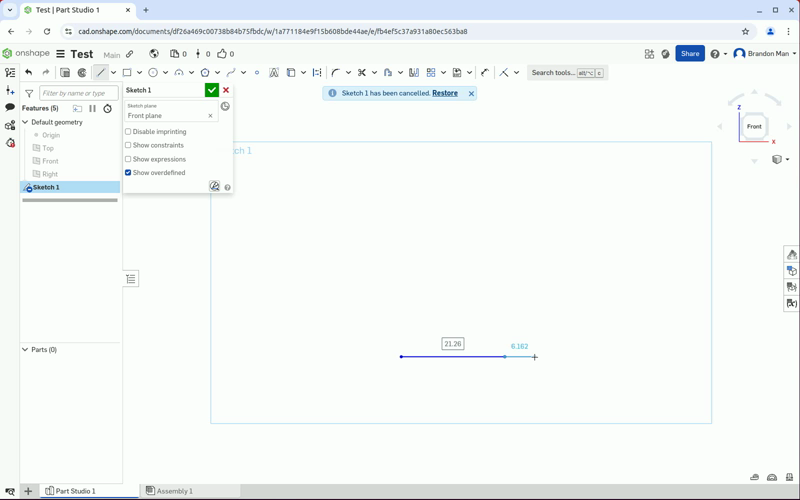
mouse_move(504, 309)
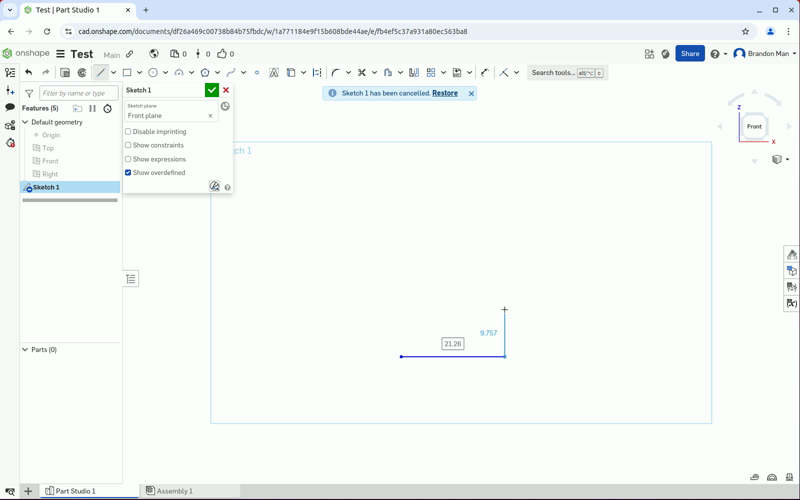
click(504, 309)
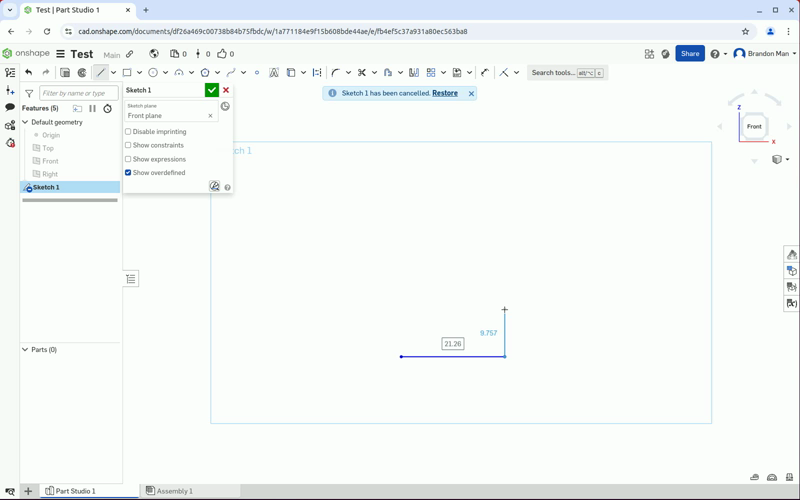
key_up(shift)
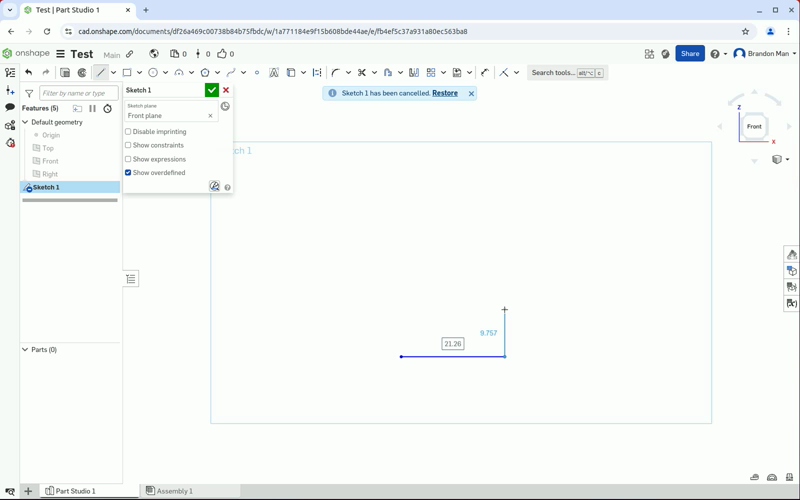
key_down(shift)
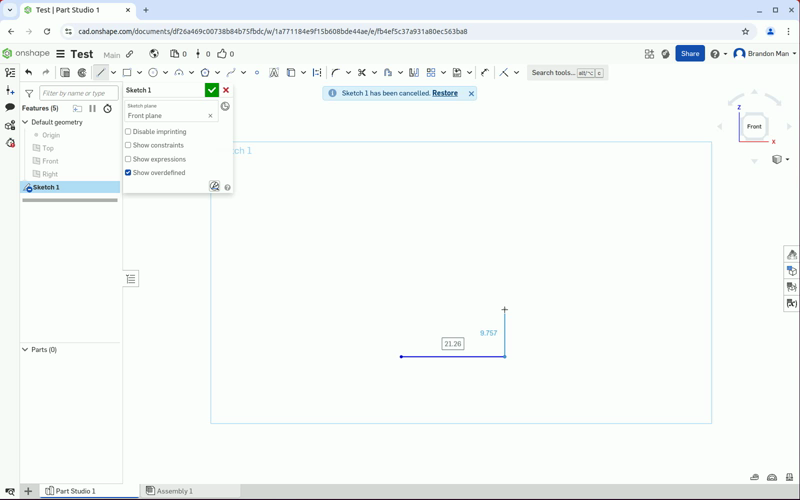
mouse_move(534, 309)
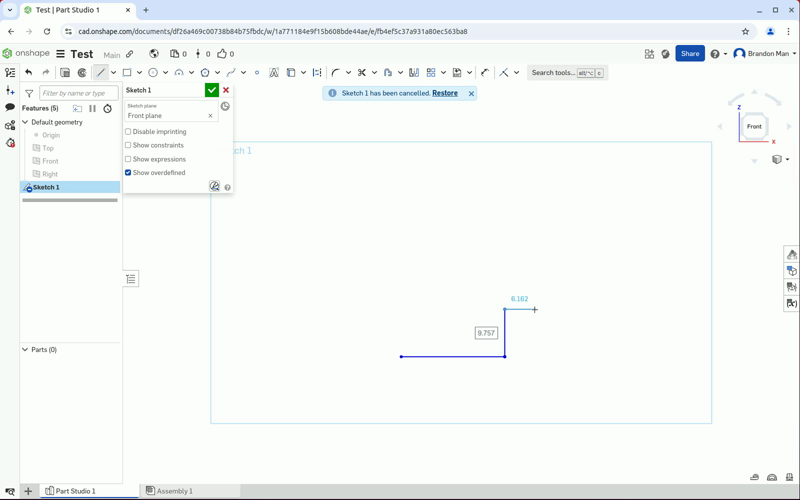
mouse_move(535, 309)
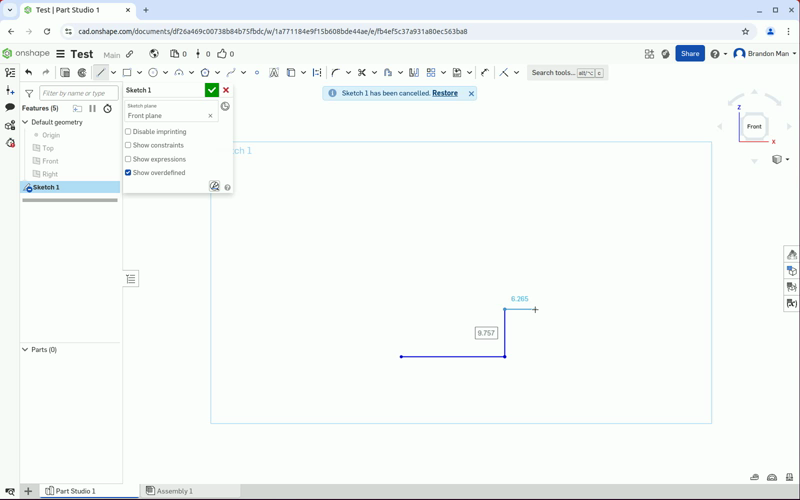
click(535, 309)
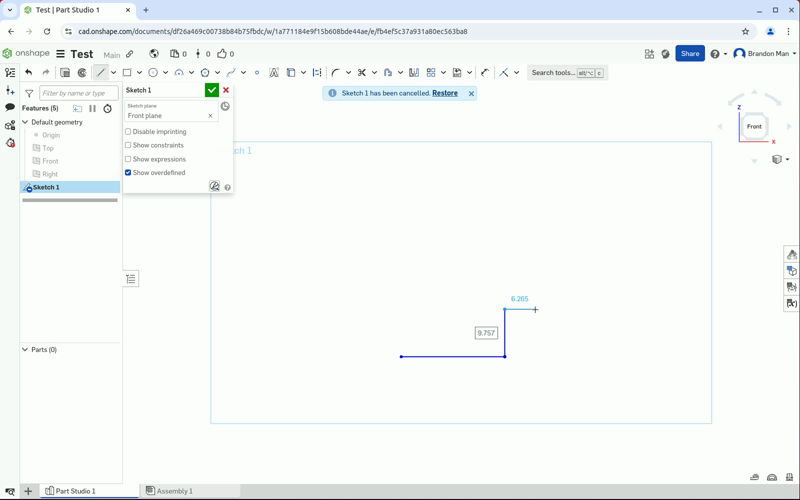
key_up(shift)
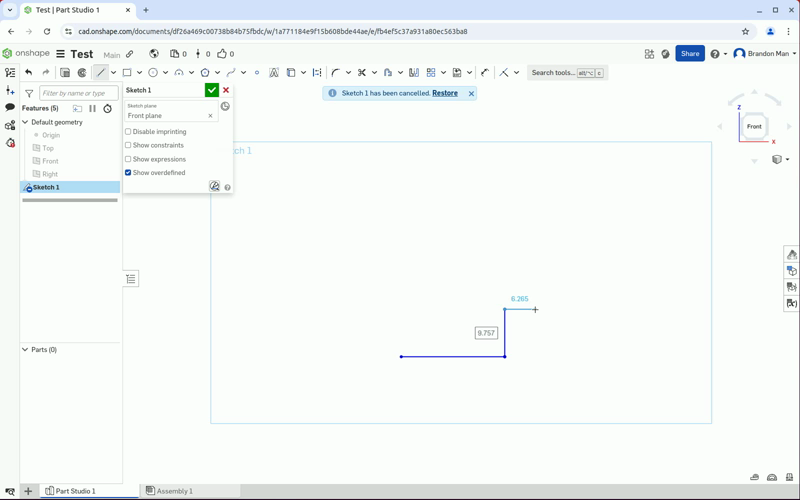
key_down(shift)
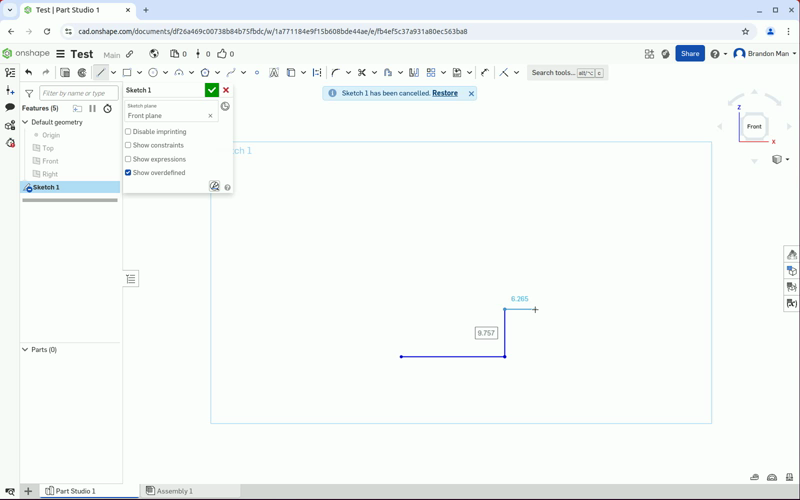
mouse_move(565, 309)
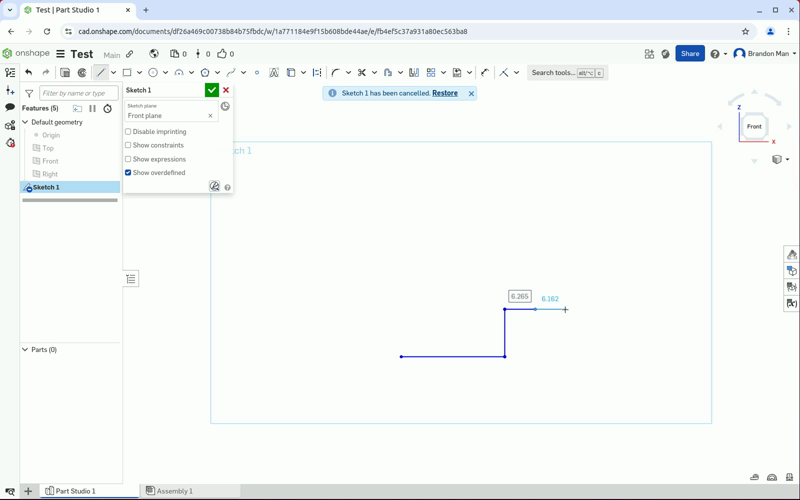
mouse_move(535, 356)
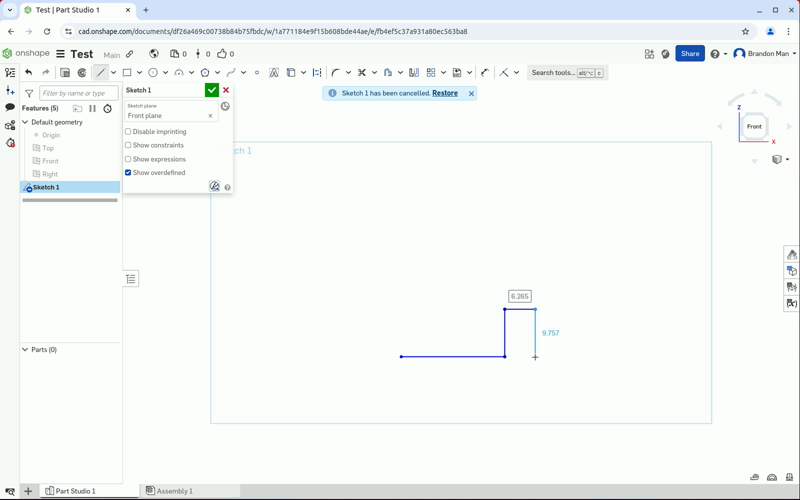
click(535, 356)
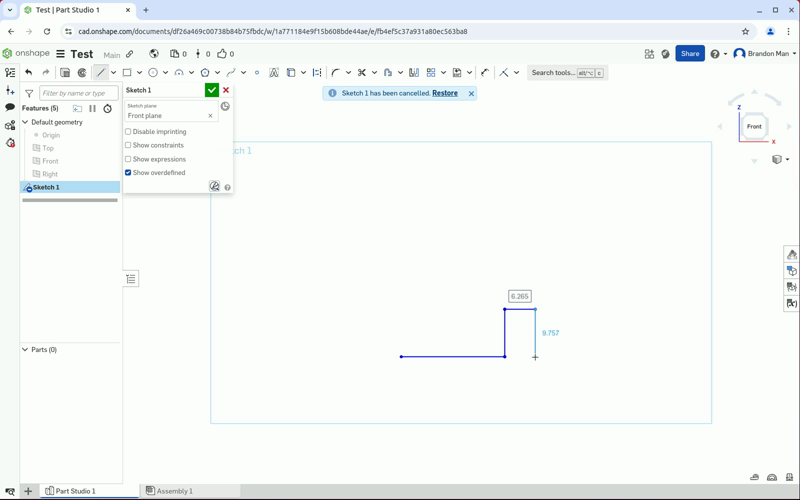
key_up(shift)
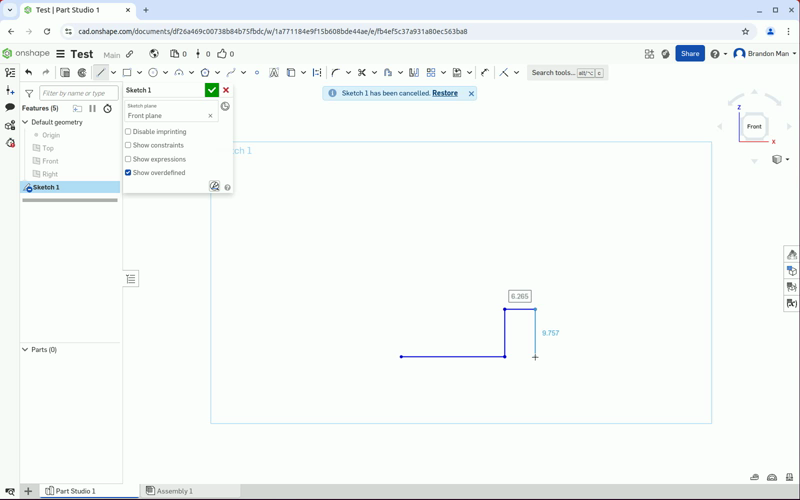
key_down(shift)
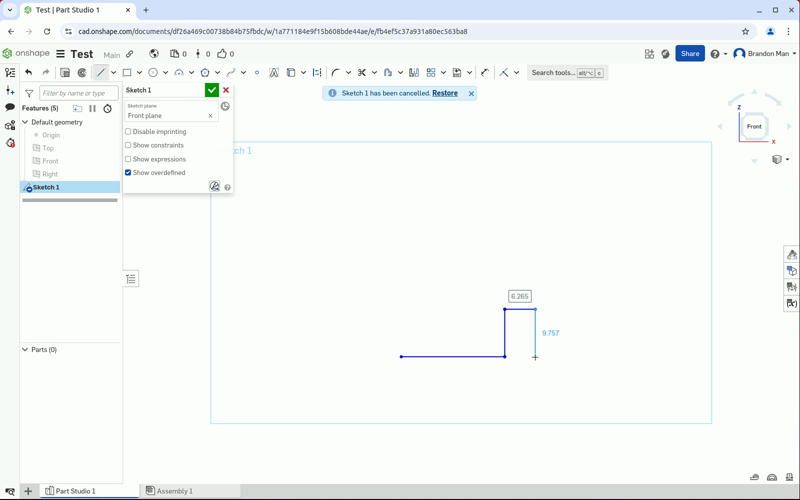
mouse_move(565, 356)
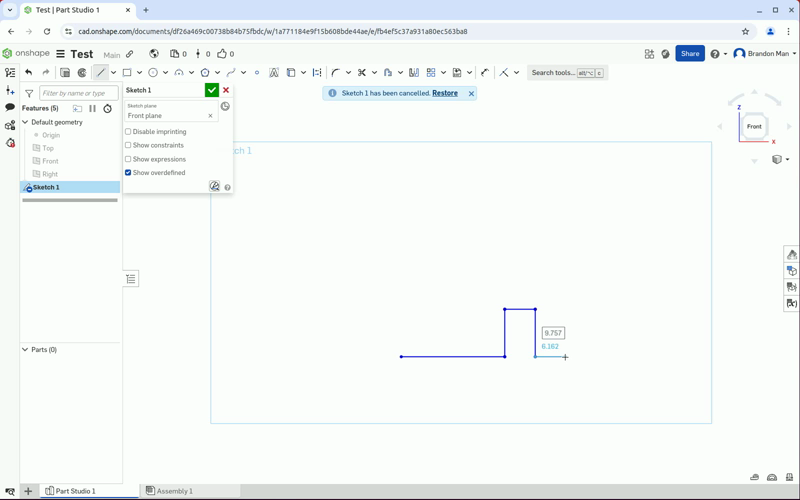
mouse_move(562, 356)
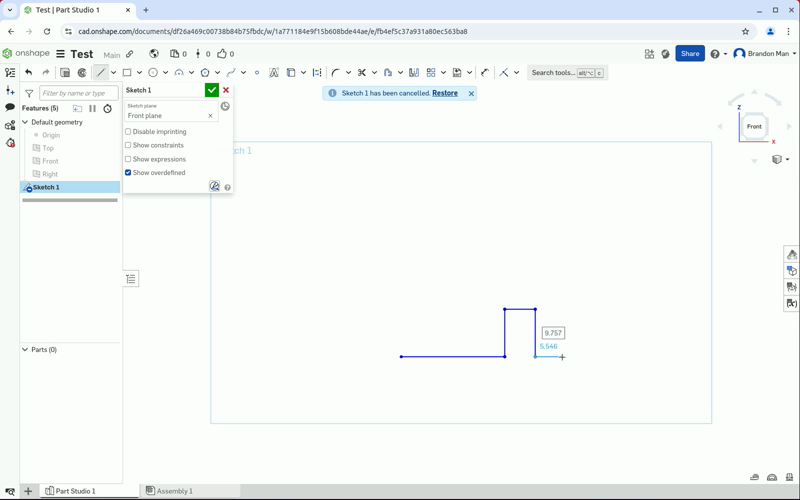
click(562, 356)
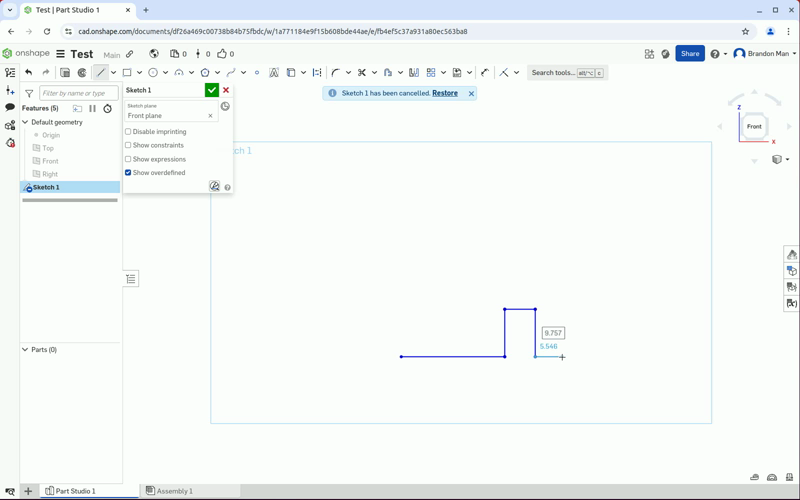
key_up(shift)
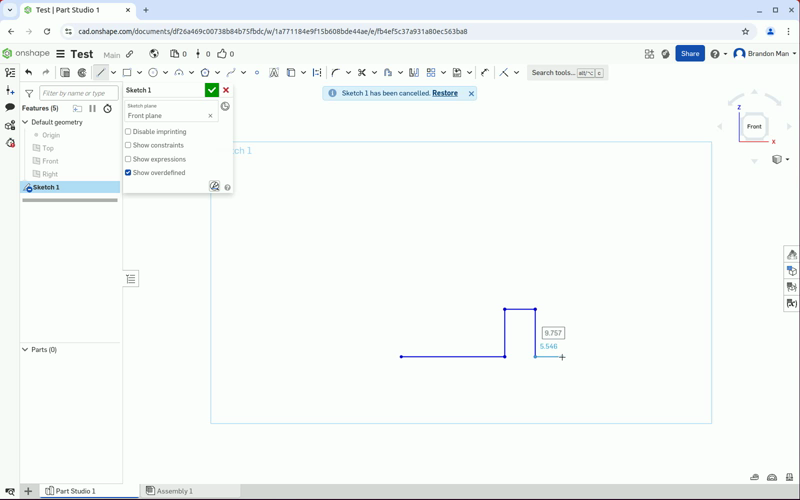
key_down(shift)
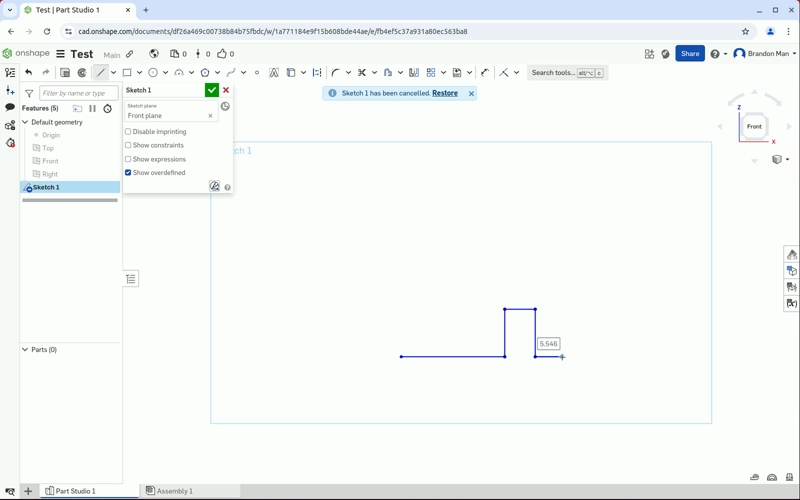
mouse_move(562, 221)
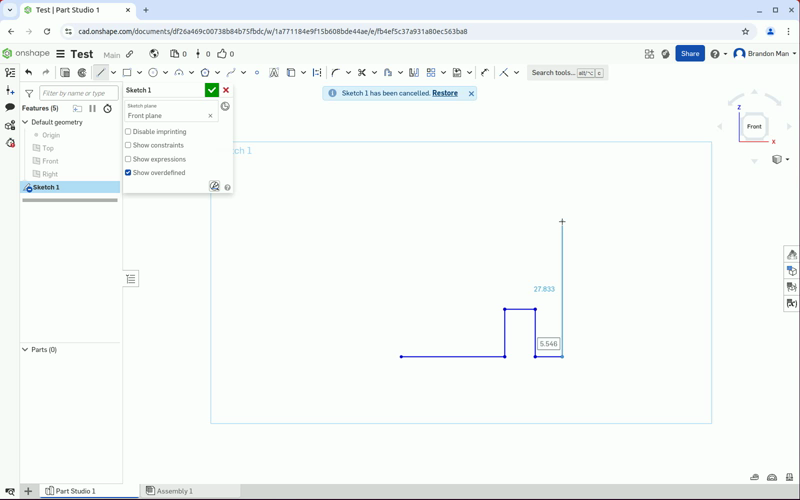
click(562, 221)
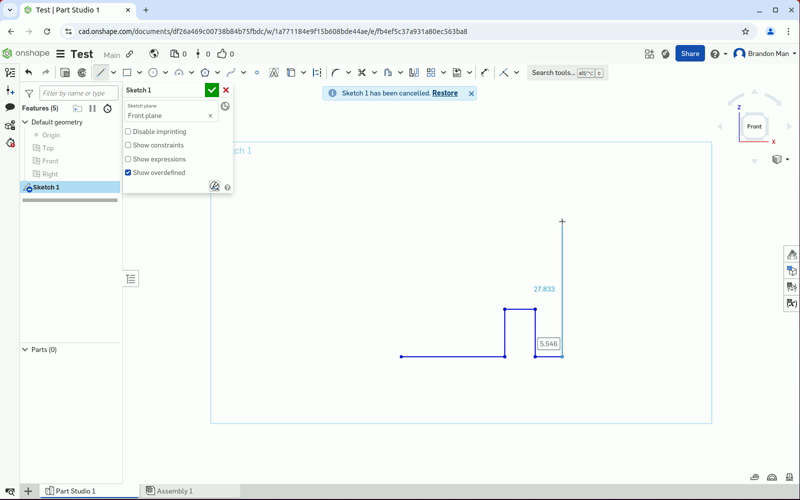
key_up(shift)
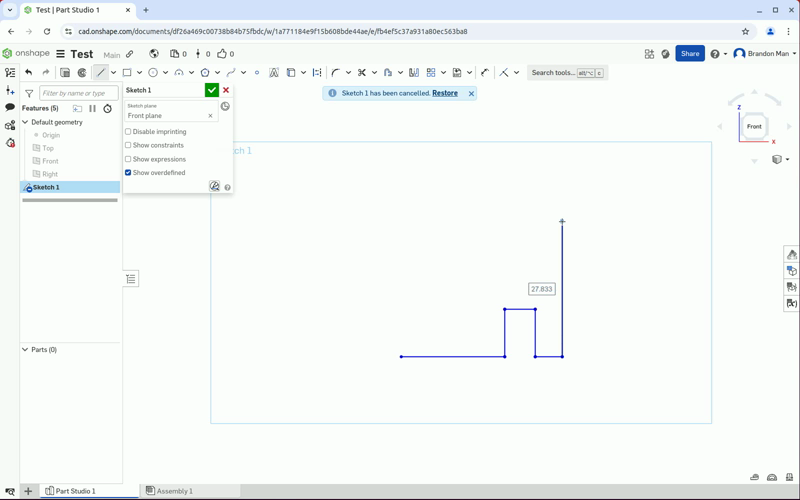
key_down(shift)
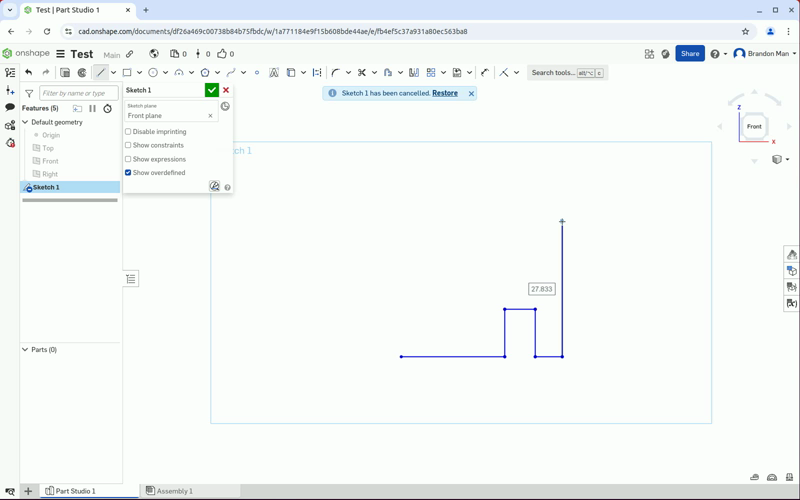
mouse_move(443, 221)
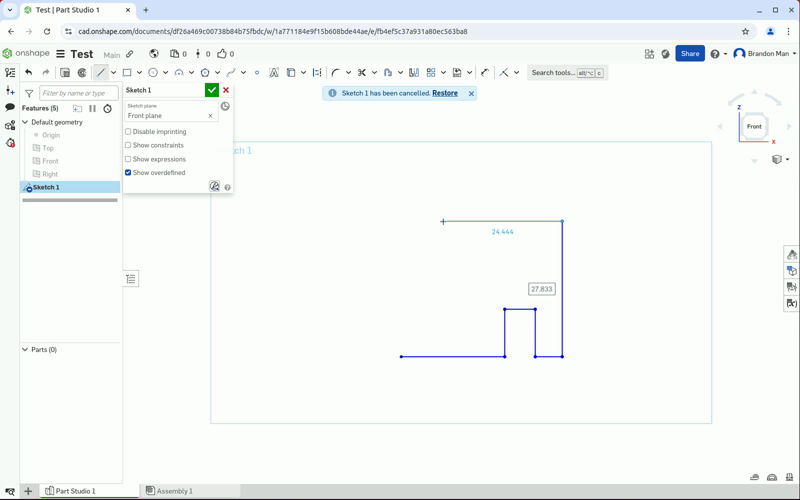
click(443, 221)
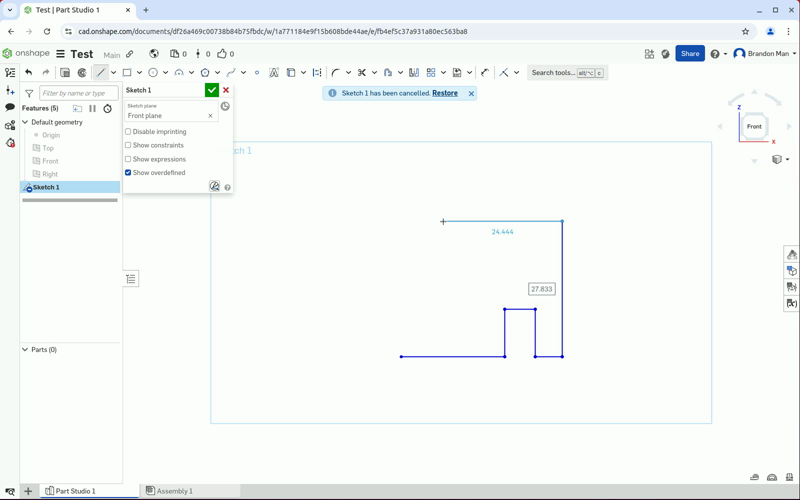
key_up(shift)
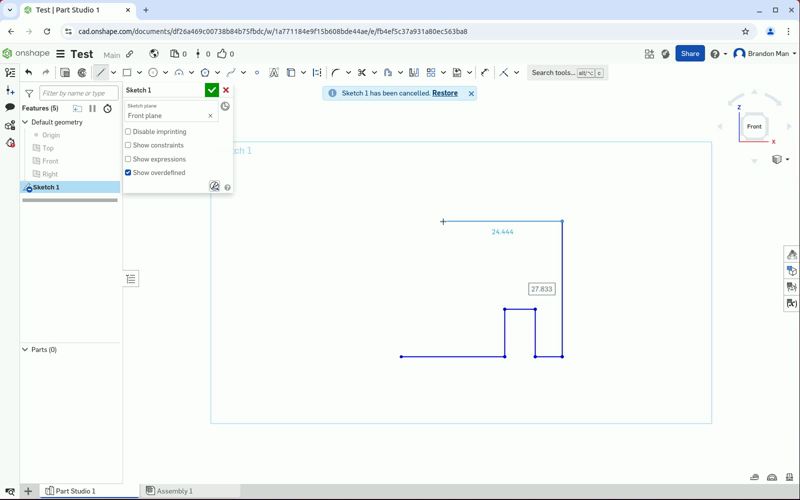
key_down(shift)
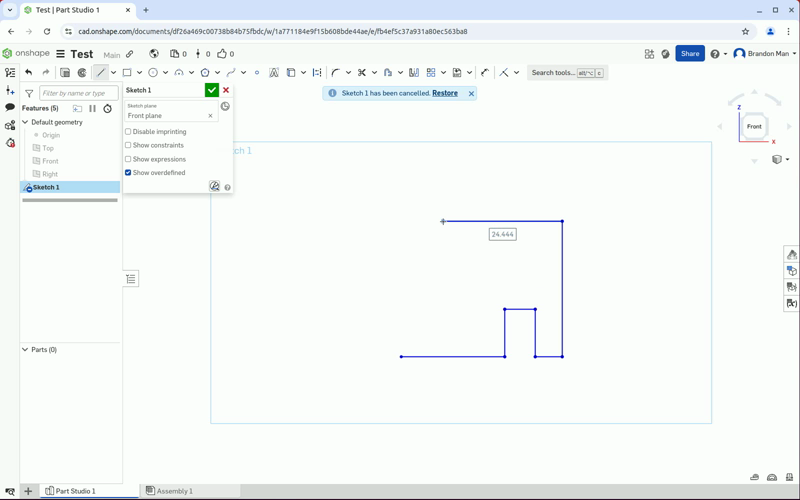
mouse_move(473, 221)
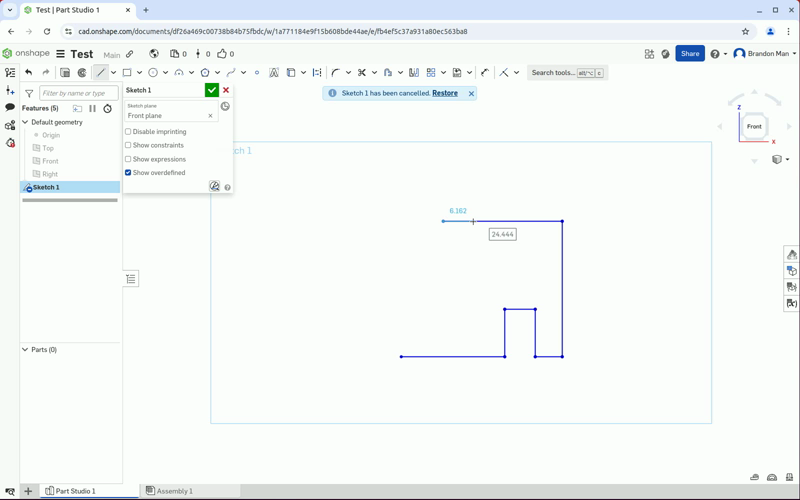
mouse_move(426, 221)
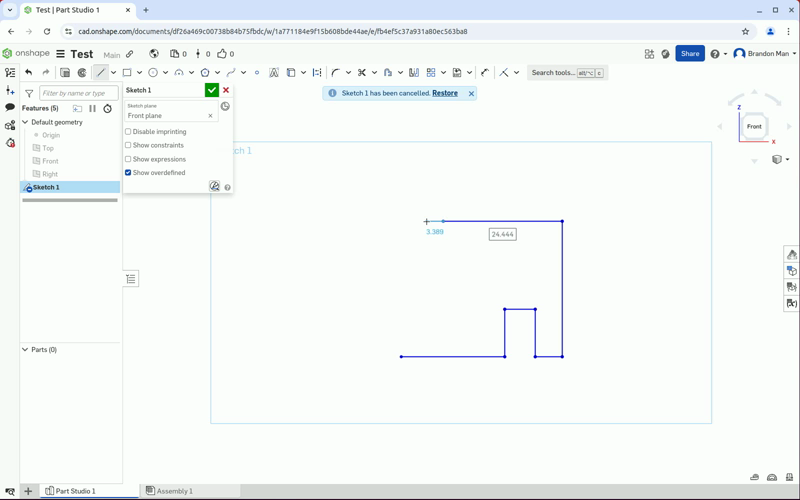
click(426, 221)
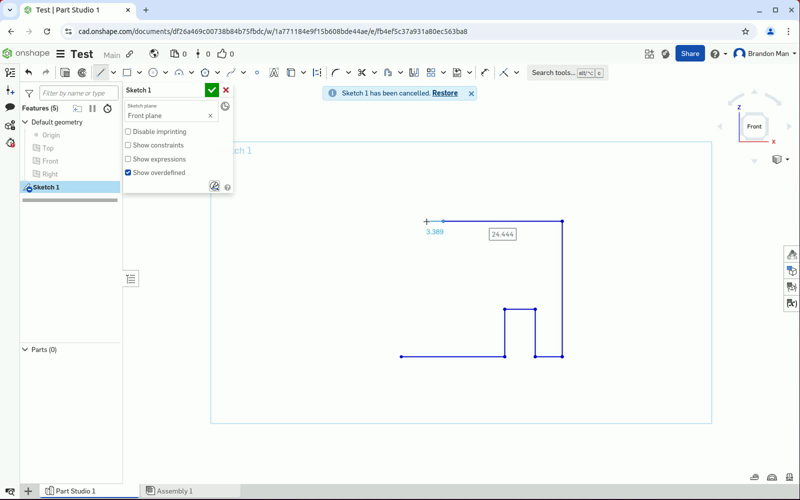
key_up(shift)
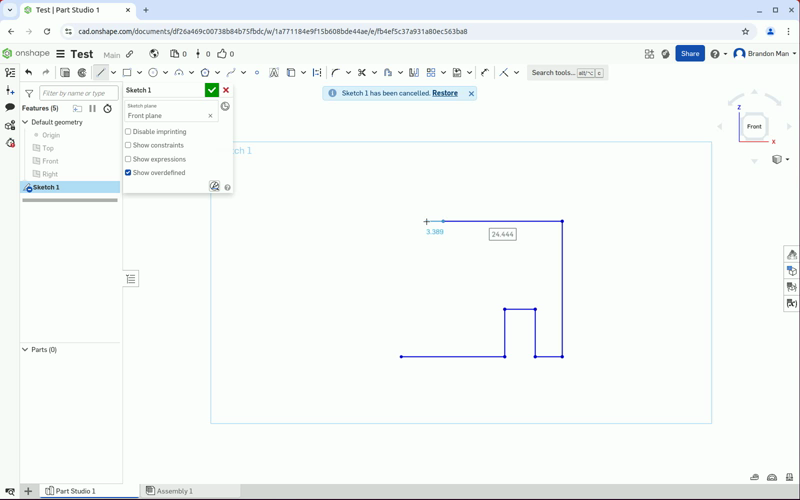
key_down(shift)
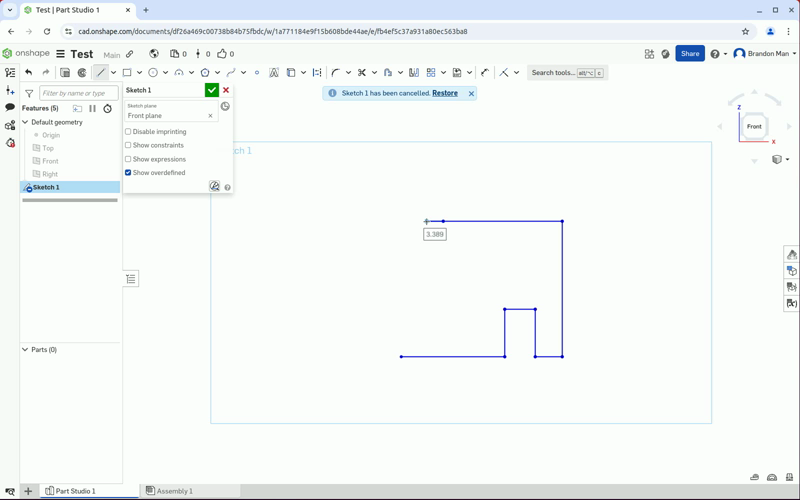
mouse_move(456, 221)
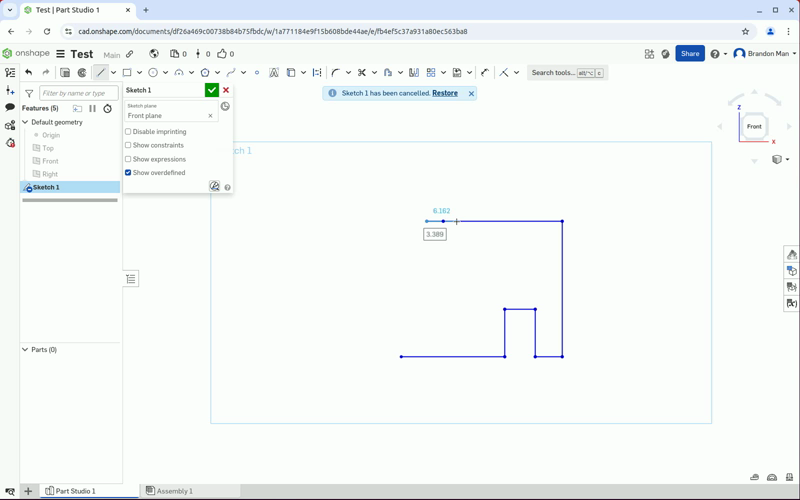
mouse_move(401, 221)
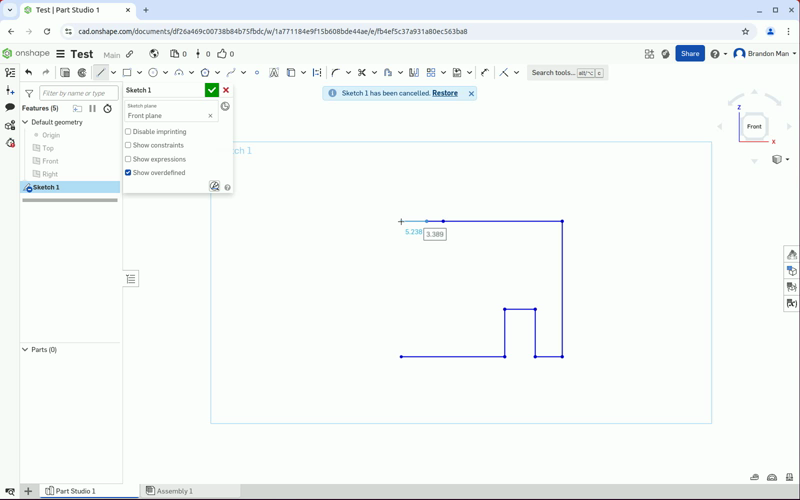
click(401, 221)
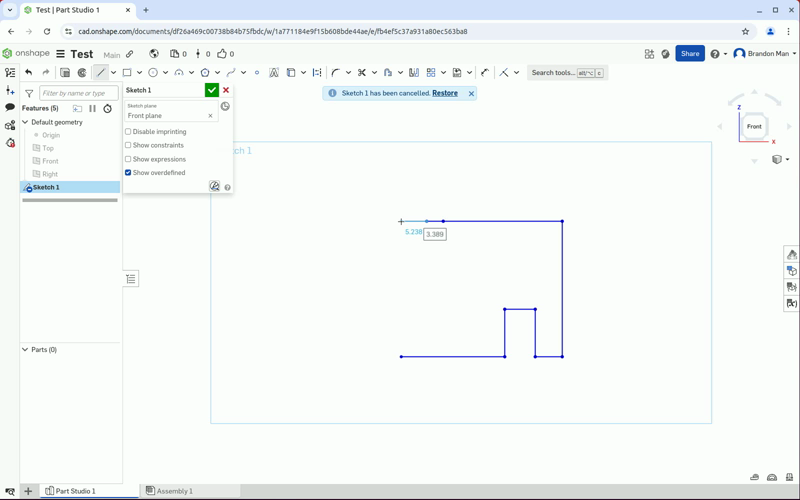
key_up(shift)
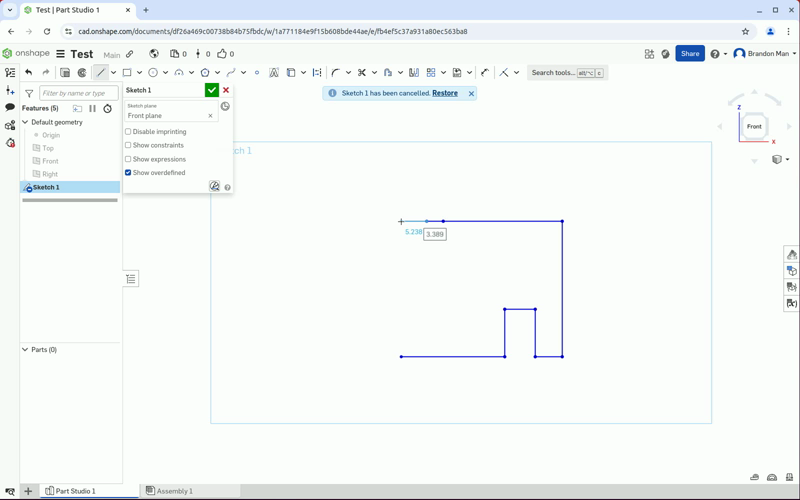
key_down(shift)
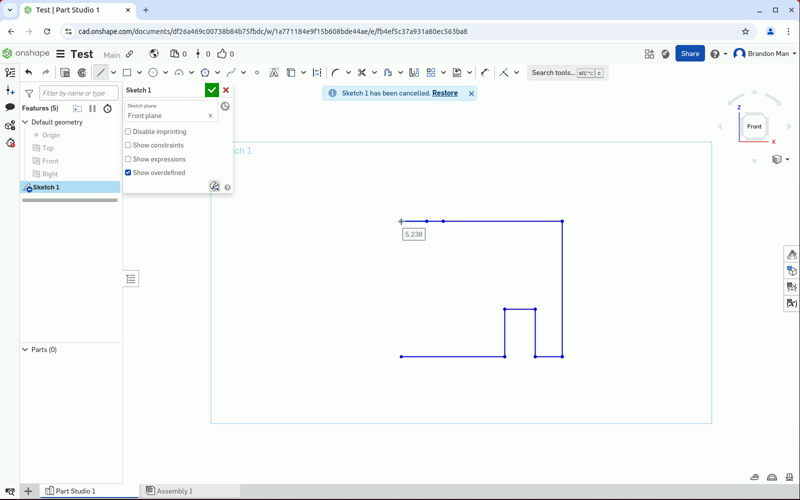
mouse_move(401, 356)
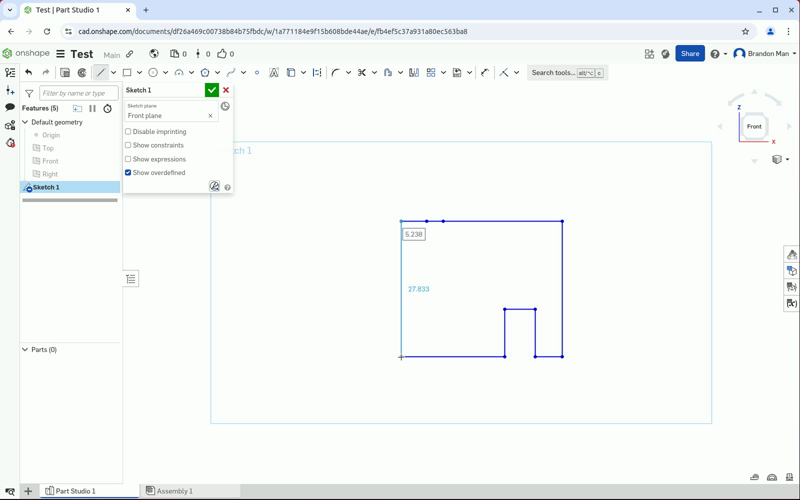
key_up(shift)
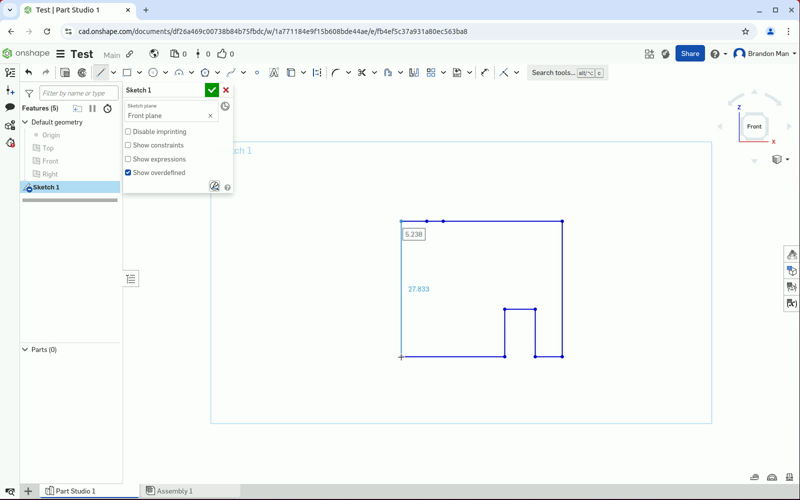
click(401, 356)
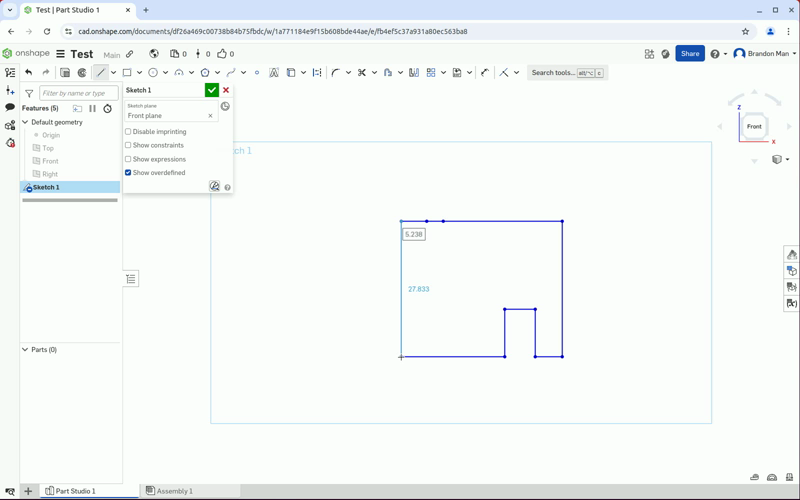
key(esc)
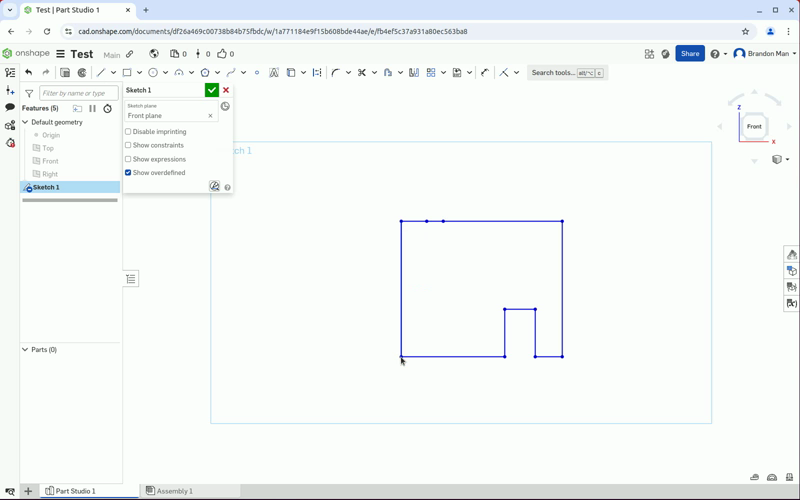
mouse_move(414, 317)
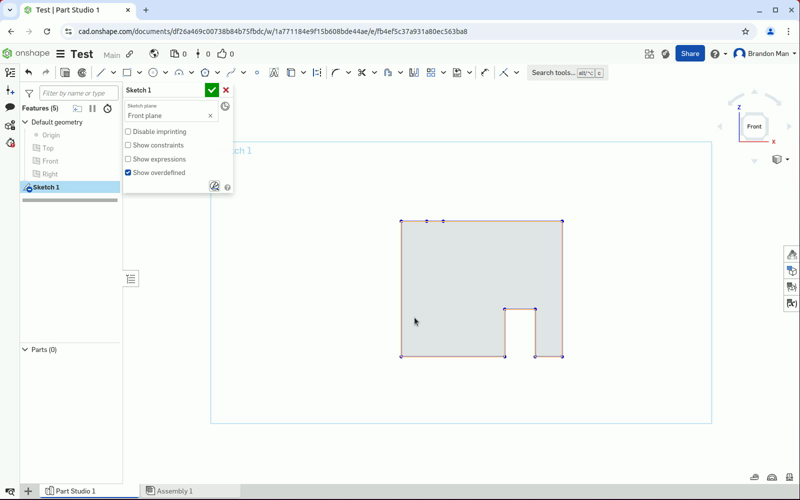
click(414, 317)
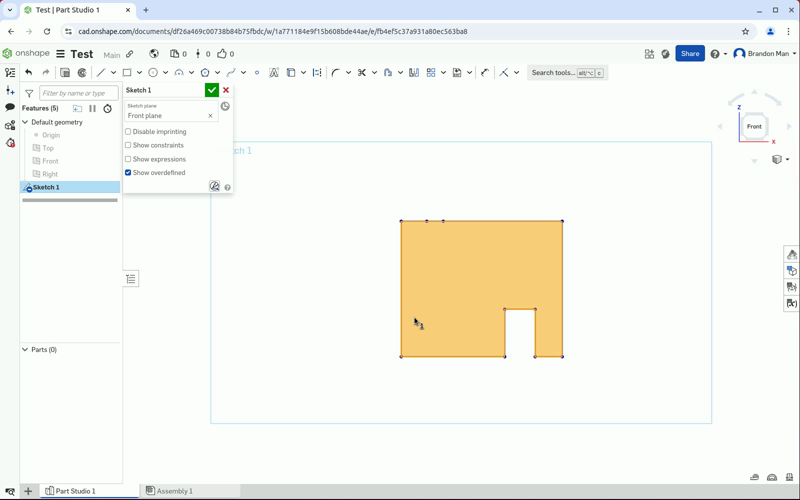
mouse_move(73, 352)
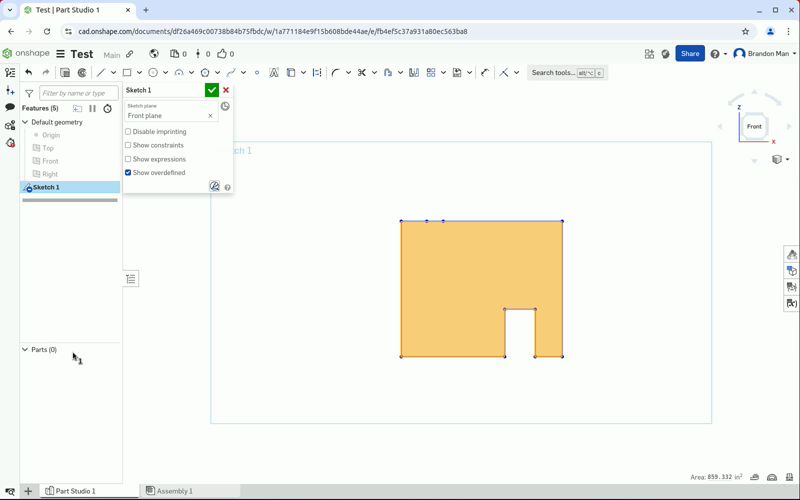
key(shift+y)
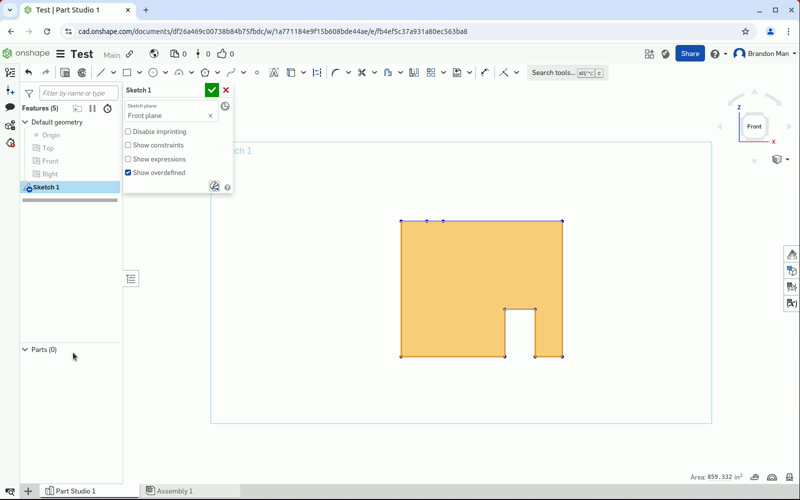
key(shift+e)
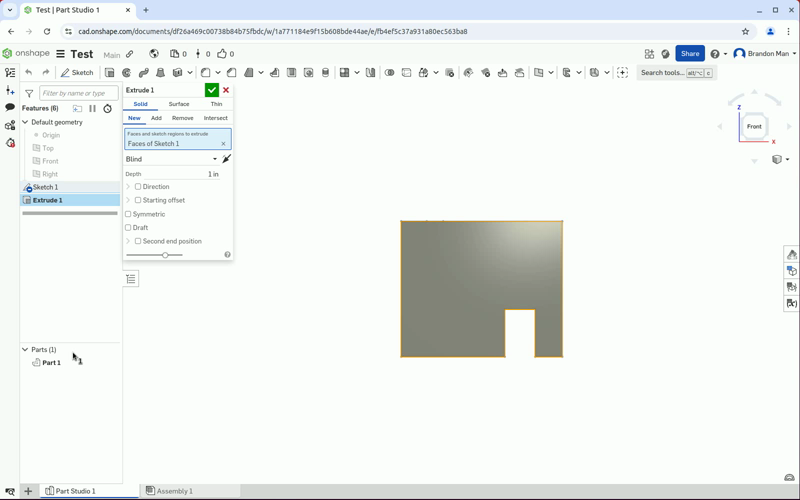
mouse_move(143, 106)
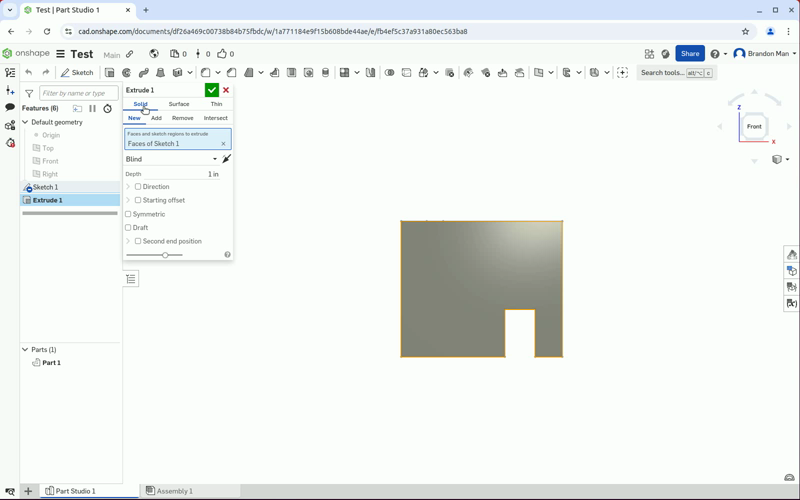
click(143, 106)
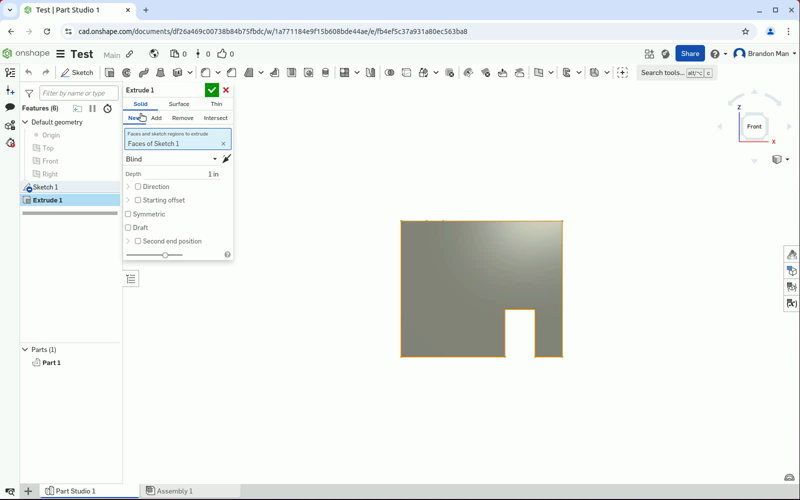
mouse_move(137, 120)
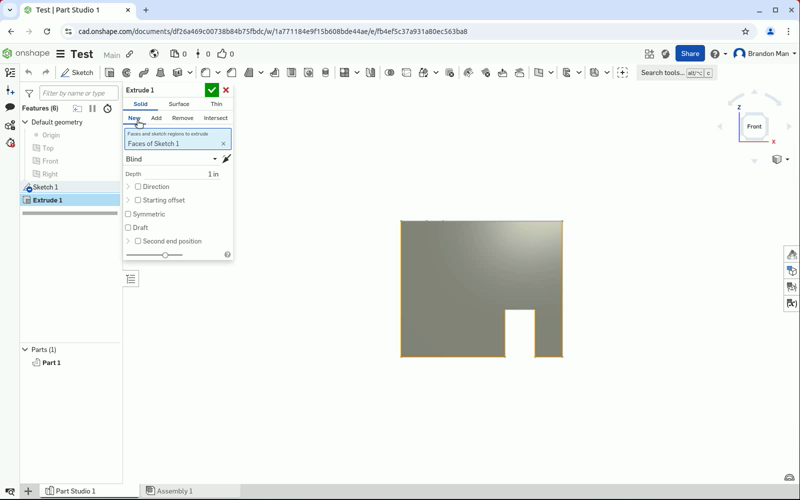
click(137, 120)
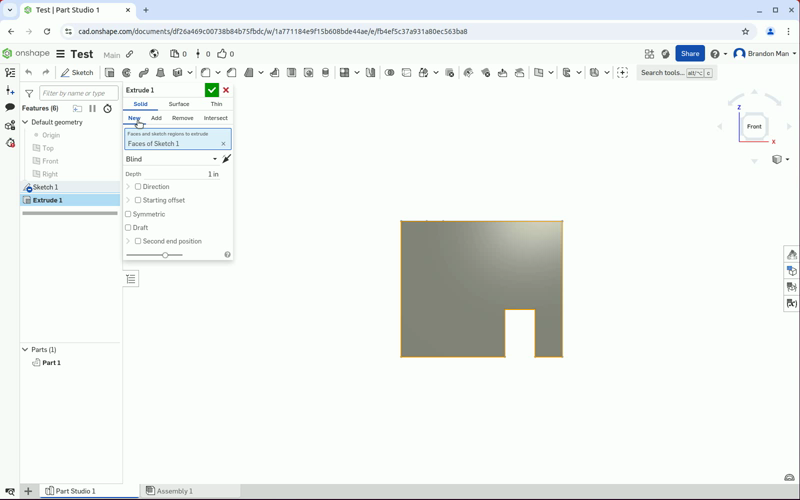
key(tab, 4)
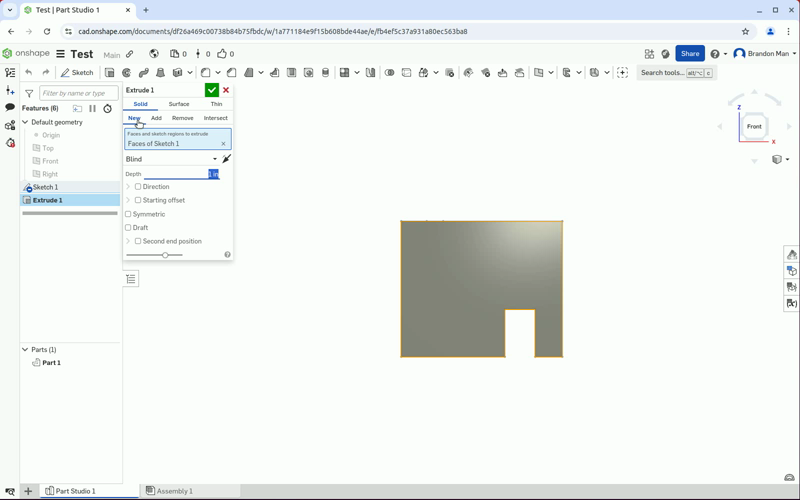
text(-23.108)
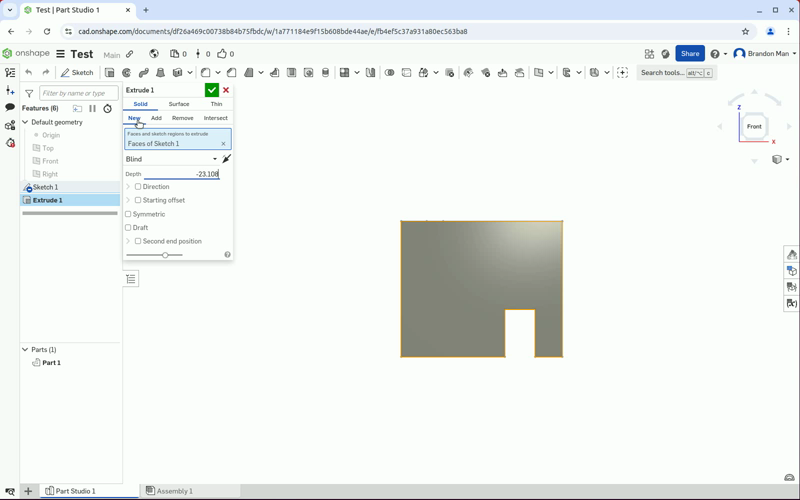
key(enter)
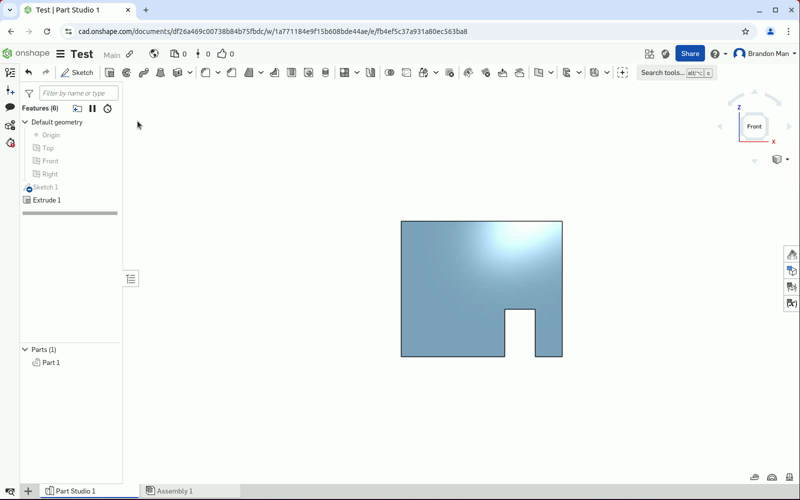
key(shift+h)
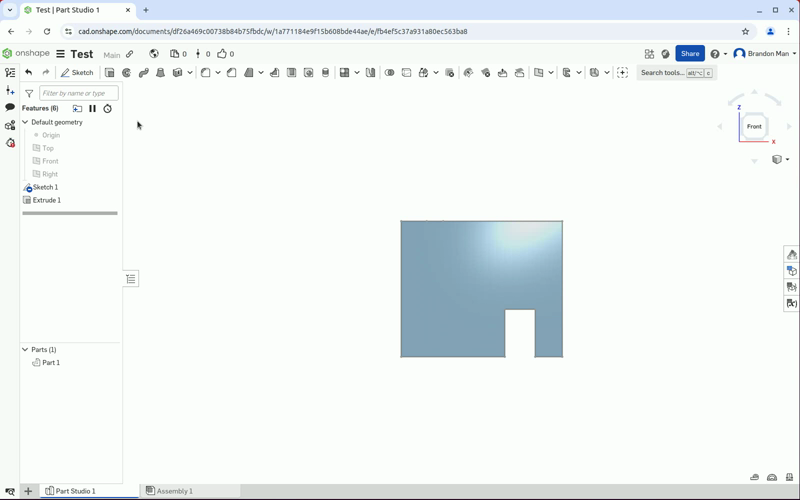
key(shift+h)
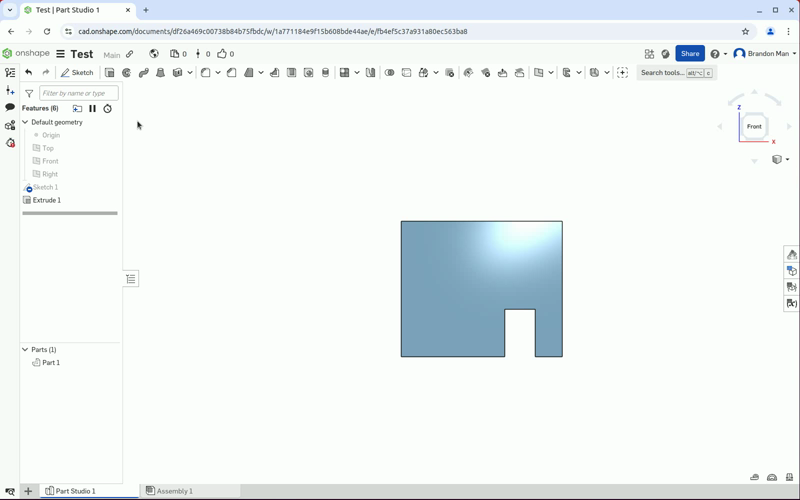
mouse_move(73, 189)
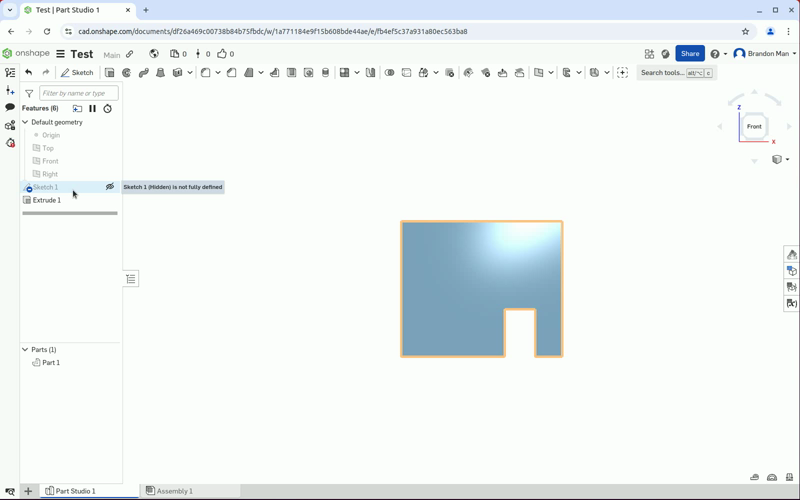
click(73, 189)
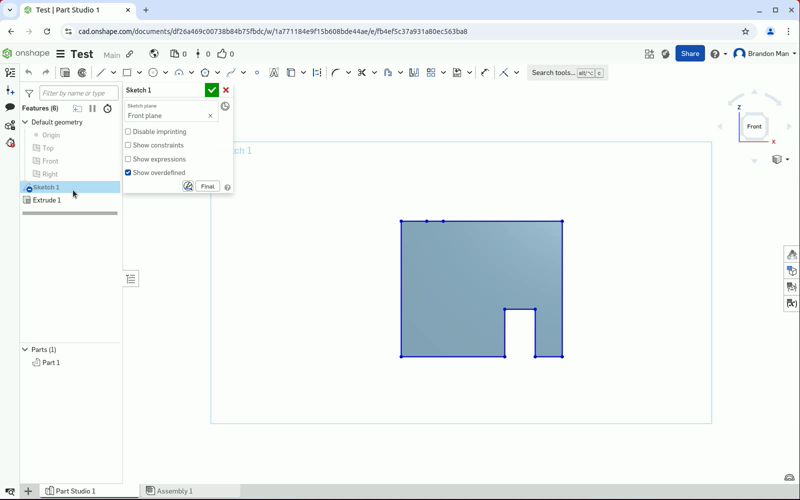
mouse_move(229, 92)
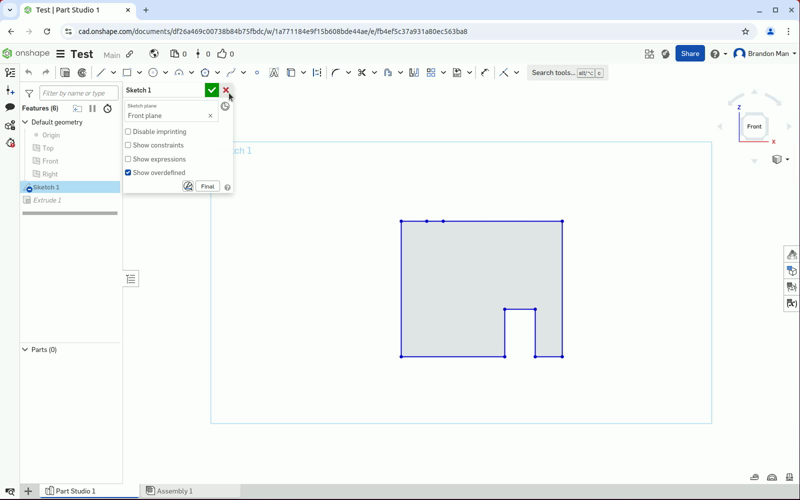
click(229, 92)
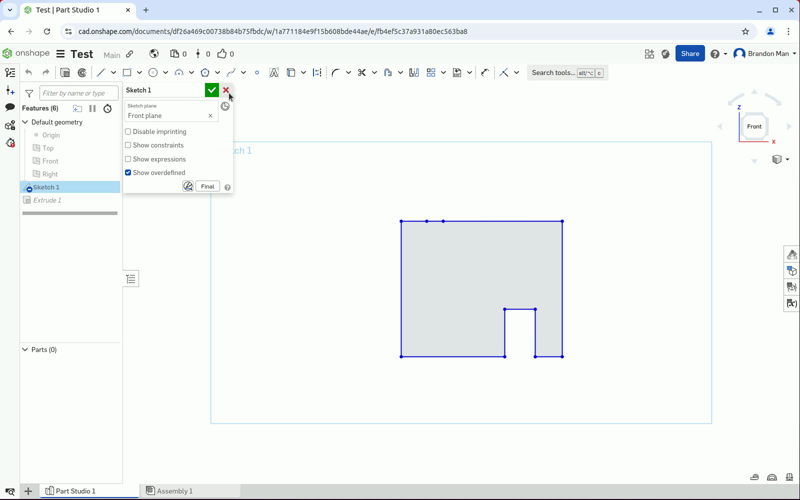
key(shift+s)
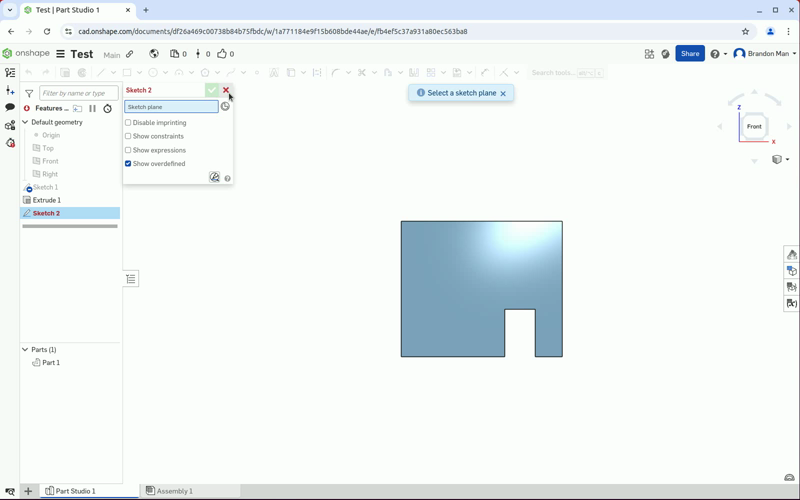
mouse_move(73, 163)
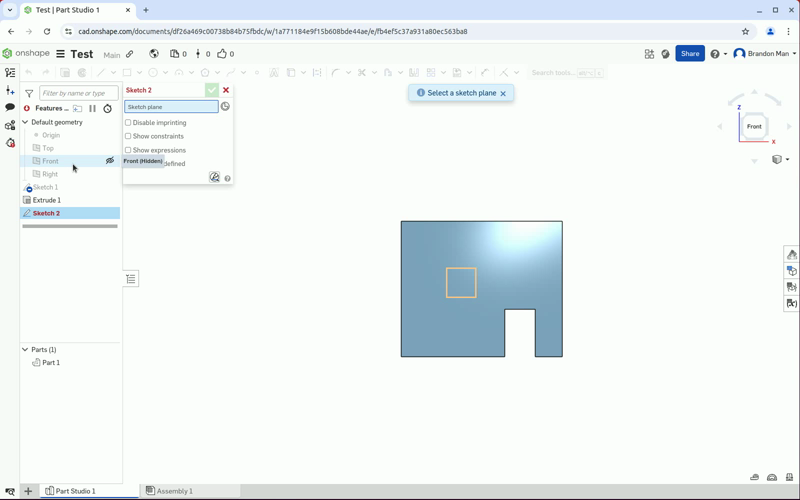
click(73, 163)
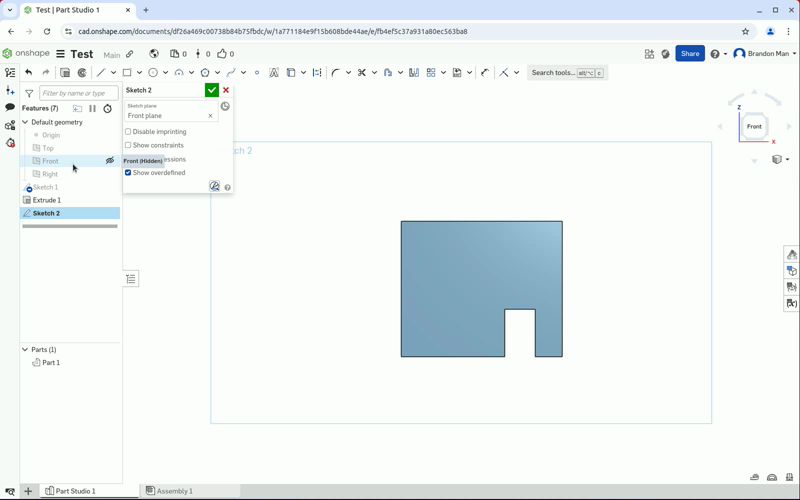
mouse_move(73, 352)
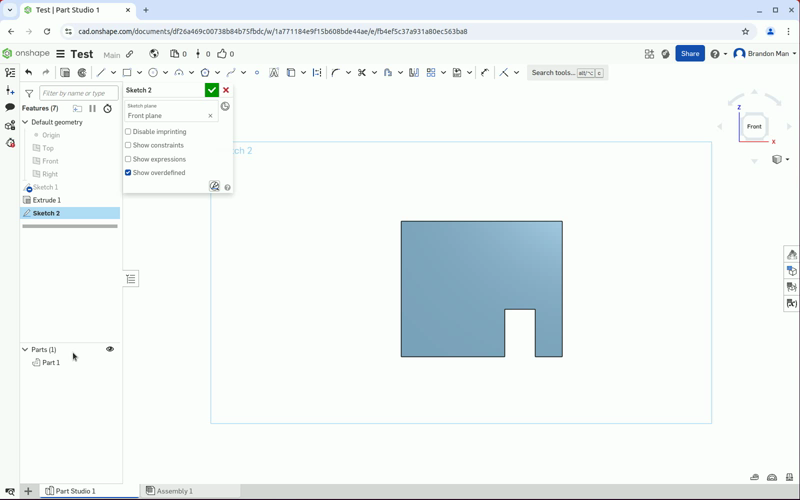
key(y)
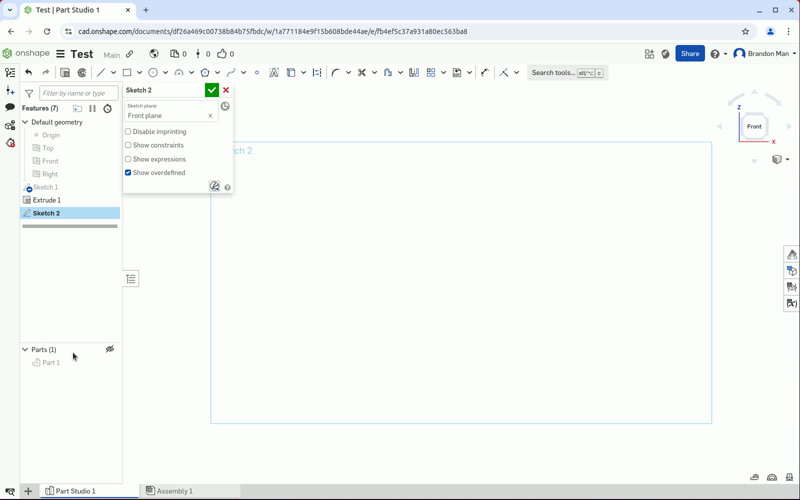
key(l)
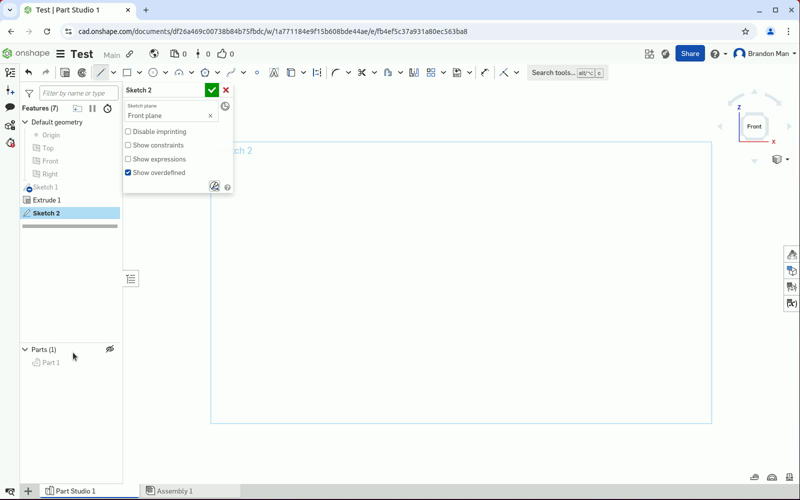
key_down(shift)
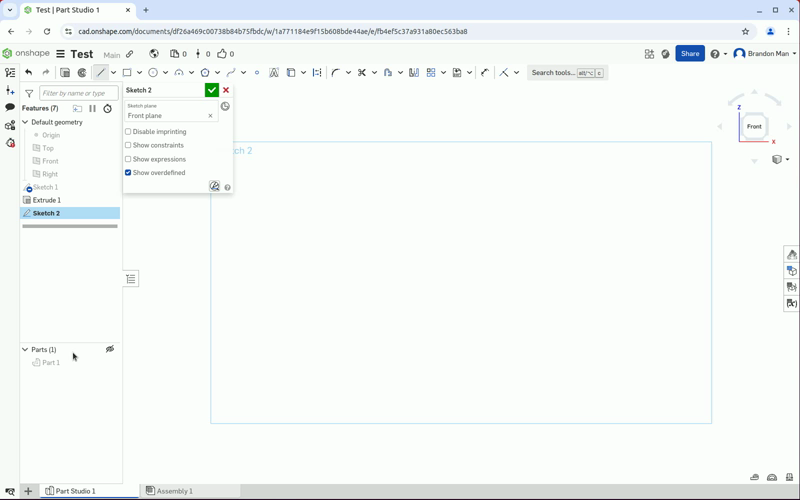
mouse_move(425, 219)
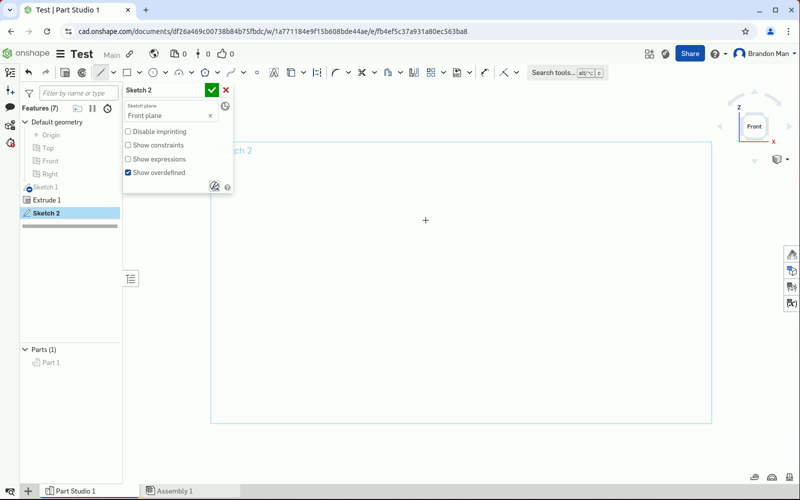
click(425, 219)
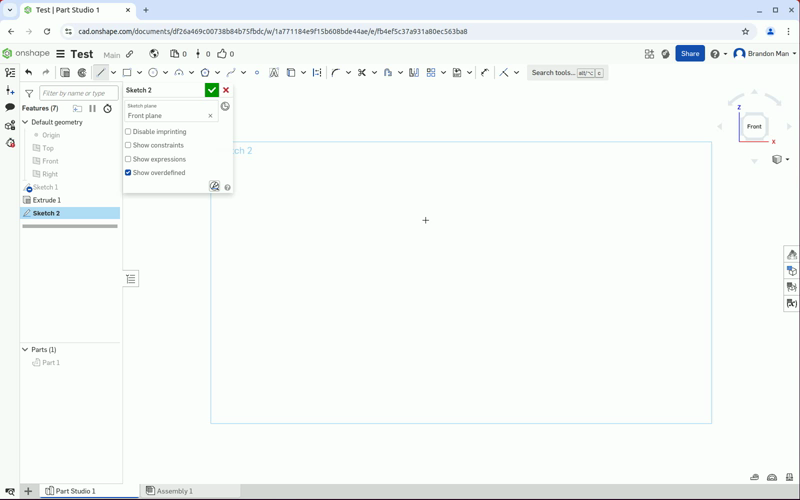
key_up(shift)
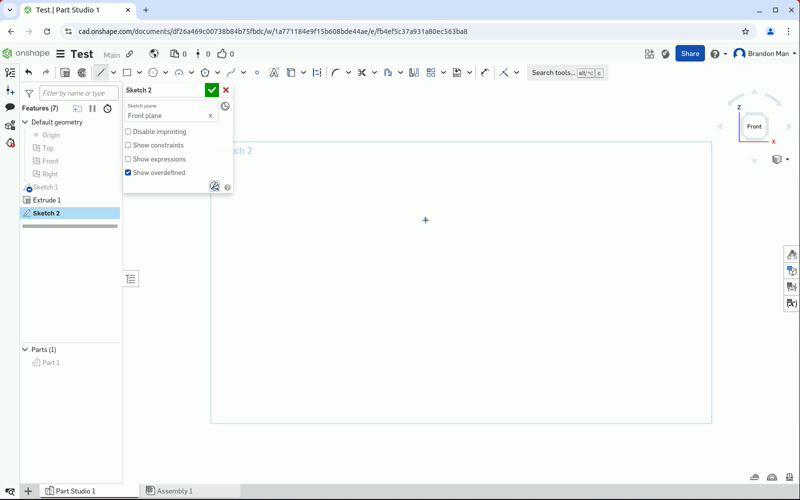
key_down(shift)
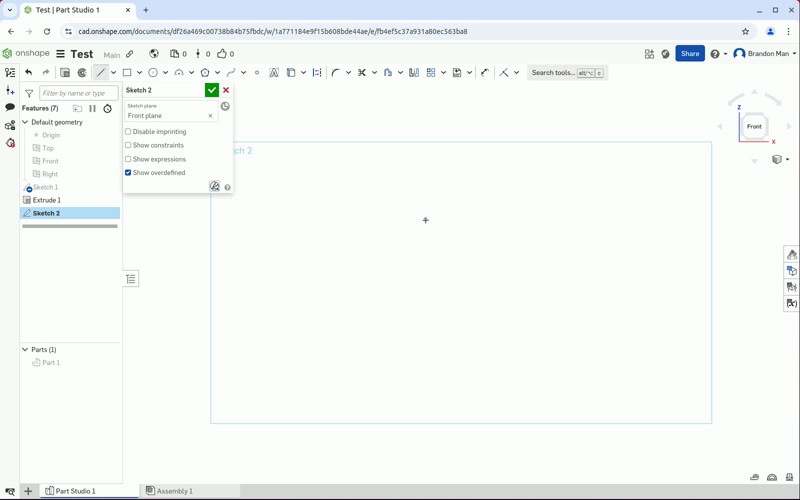
mouse_move(455, 219)
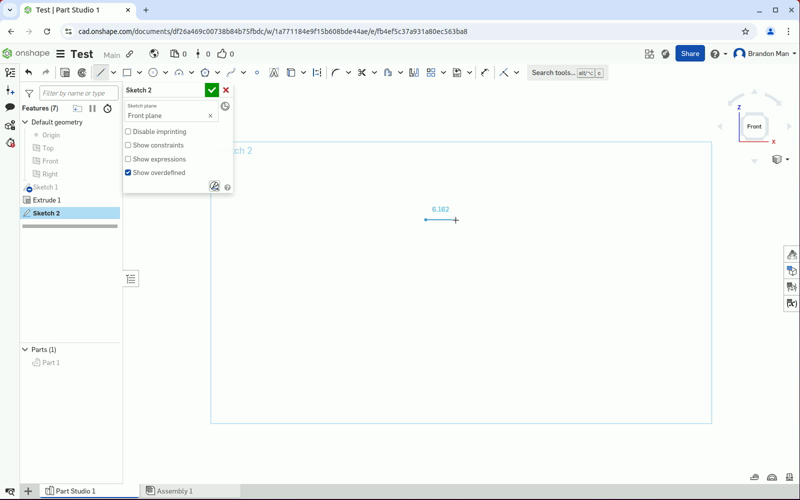
mouse_move(443, 219)
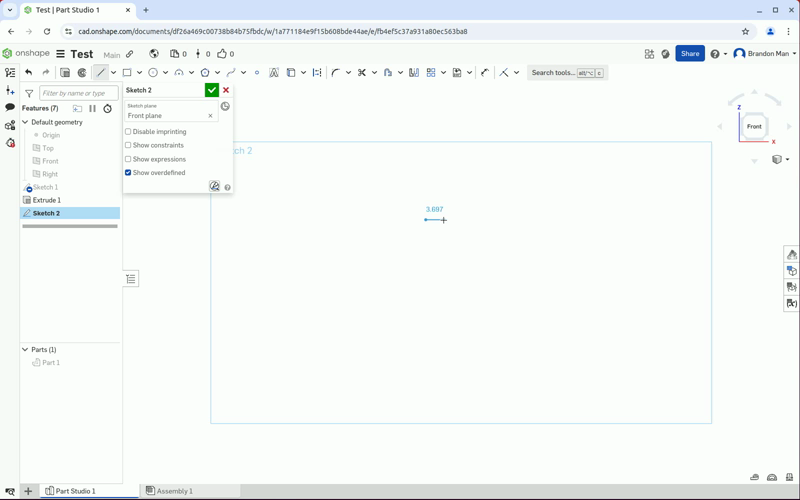
click(443, 219)
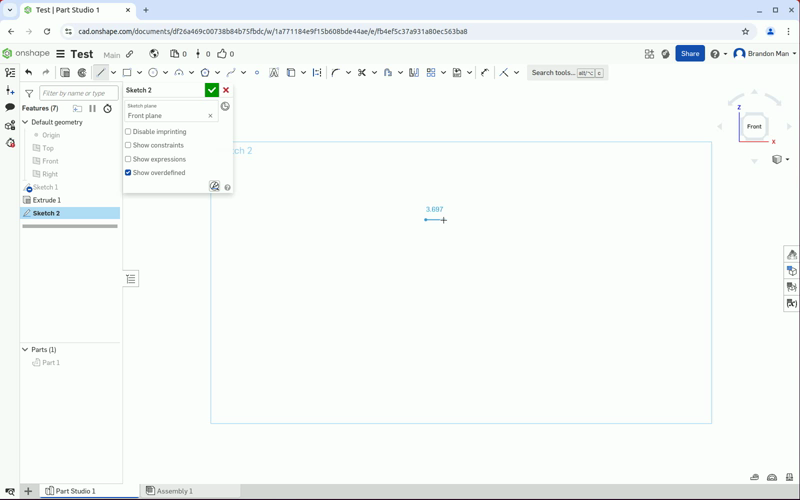
key_up(shift)
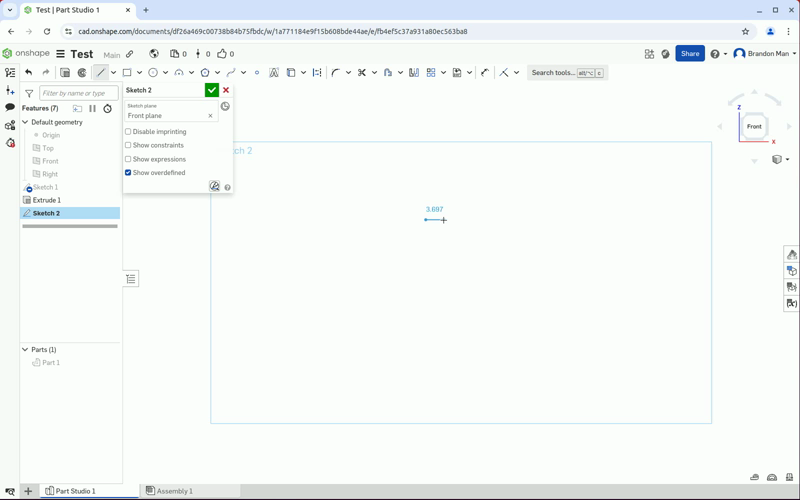
key_down(shift)
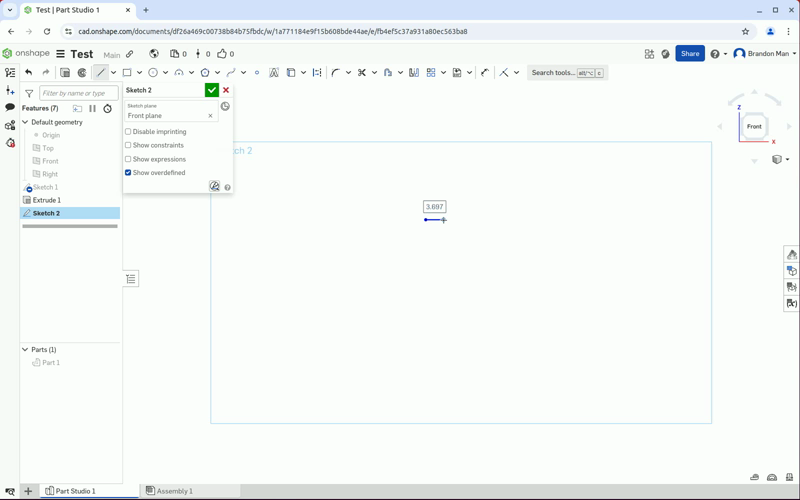
mouse_move(473, 219)
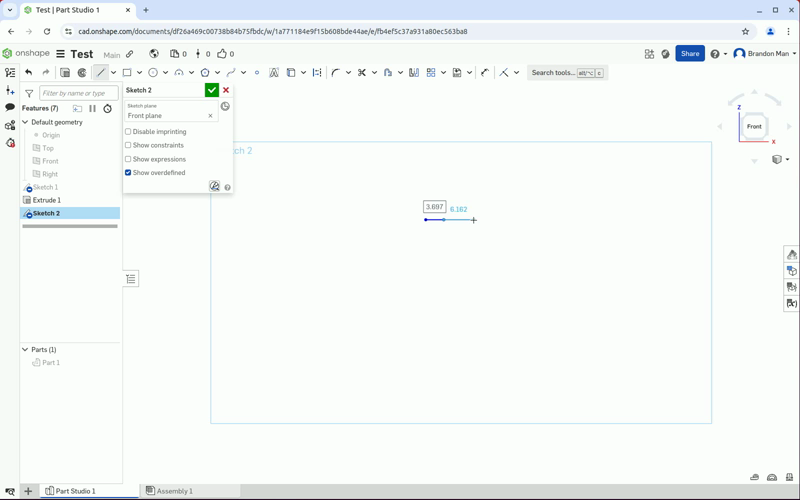
mouse_move(443, 197)
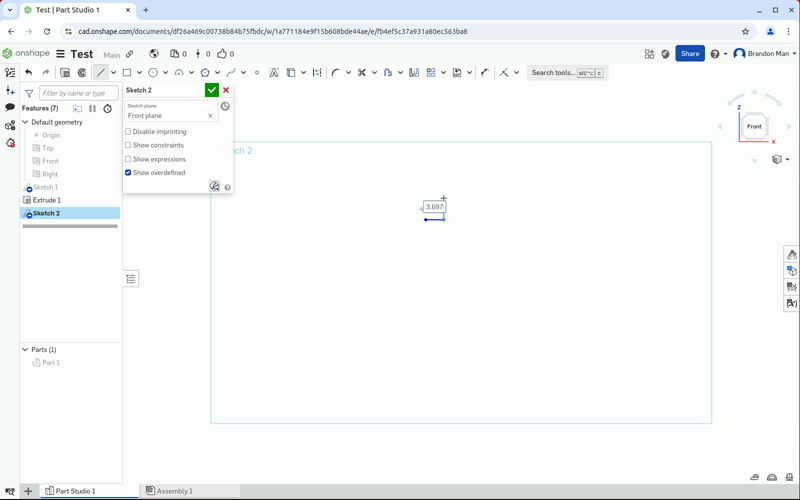
click(443, 197)
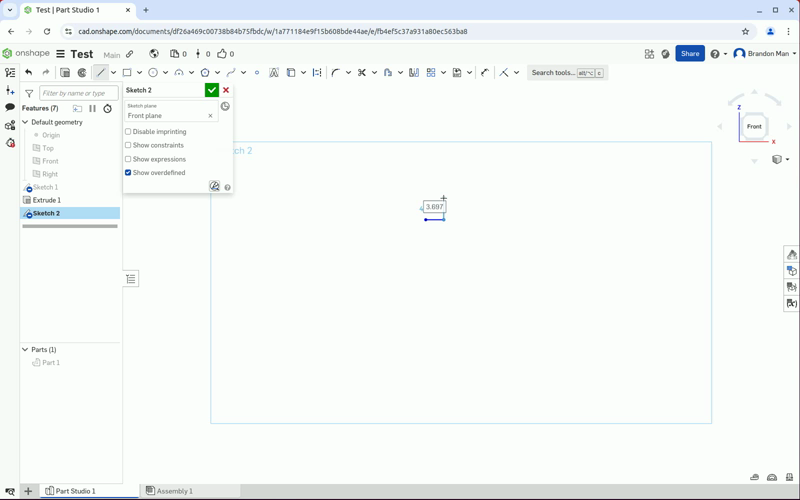
key_up(shift)
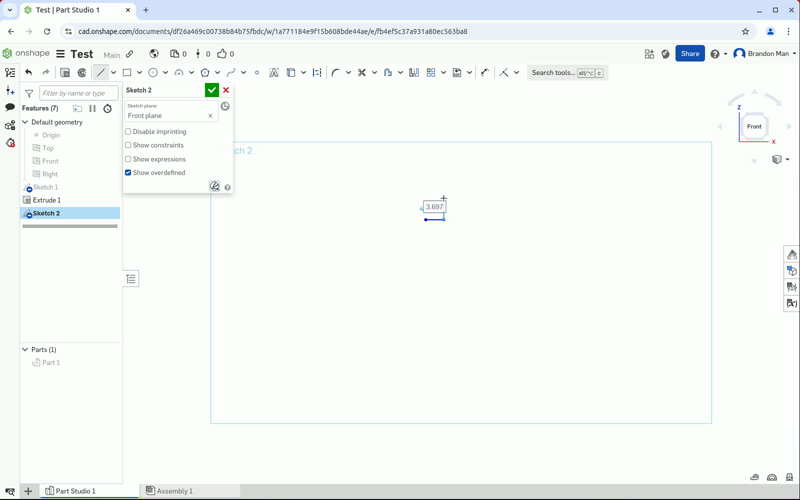
key_down(shift)
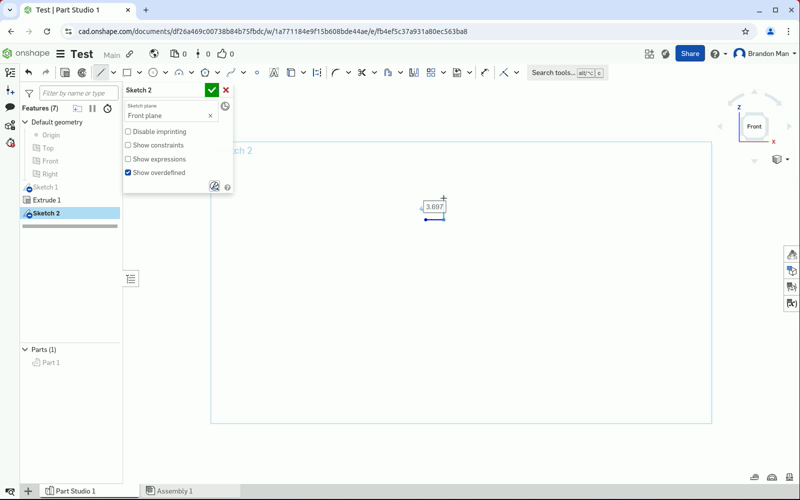
mouse_move(473, 197)
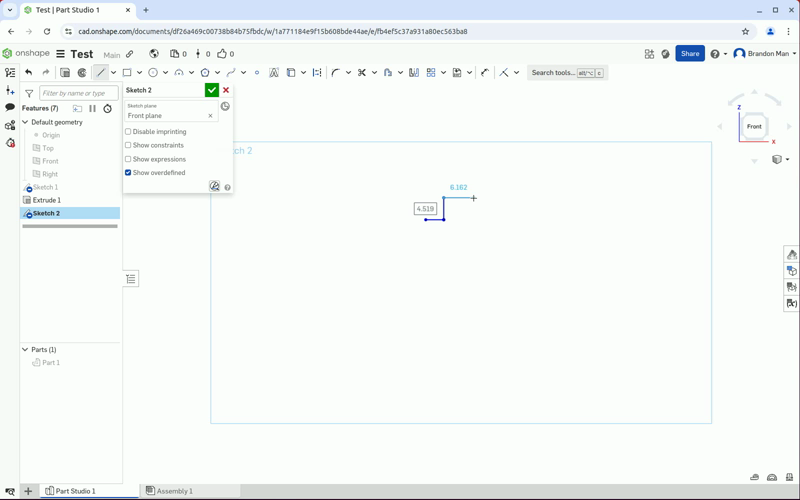
mouse_move(425, 197)
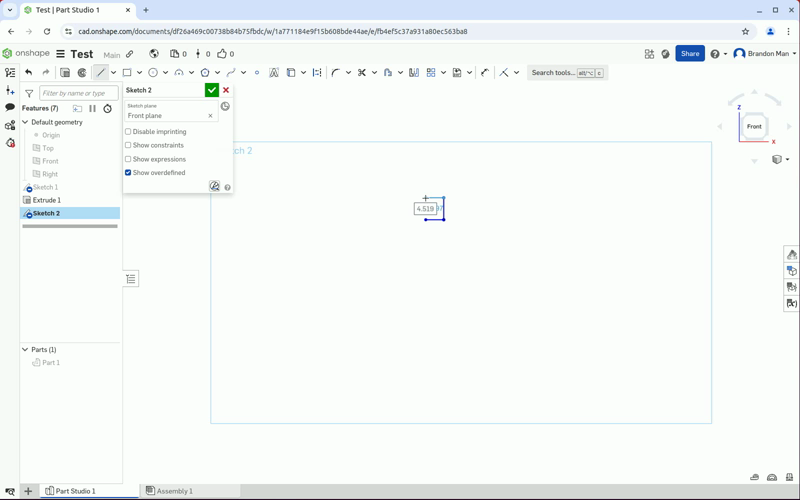
click(425, 197)
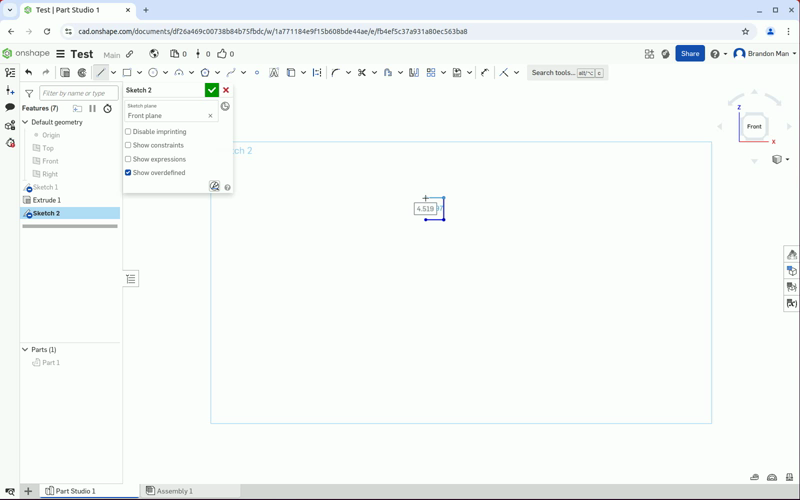
key_up(shift)
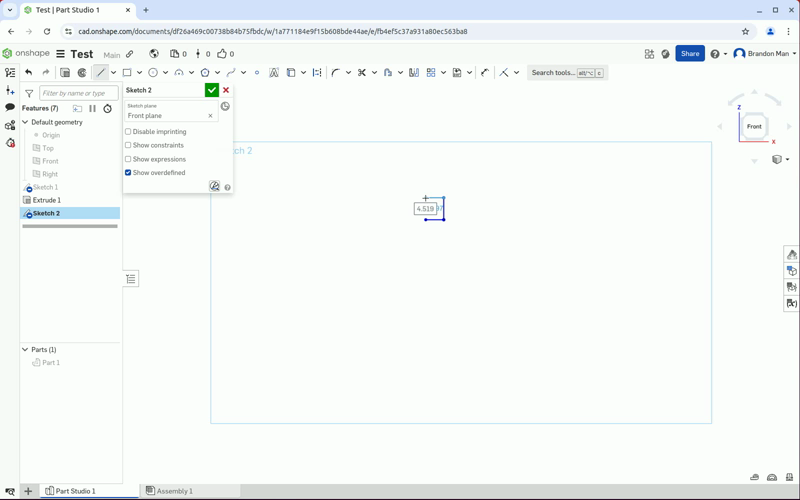
mouse_move(455, 197)
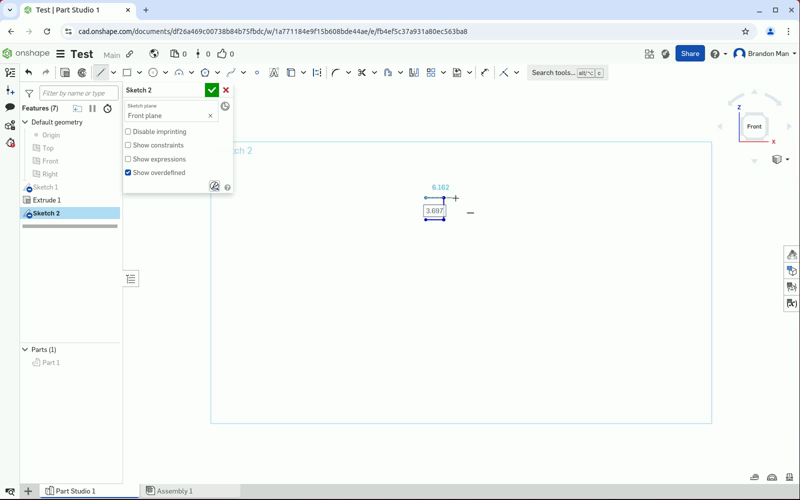
key_down(shift)
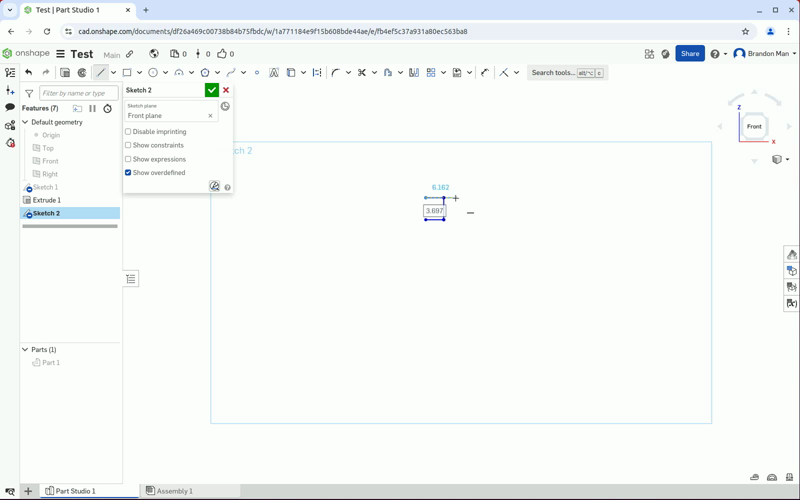
mouse_move(425, 219)
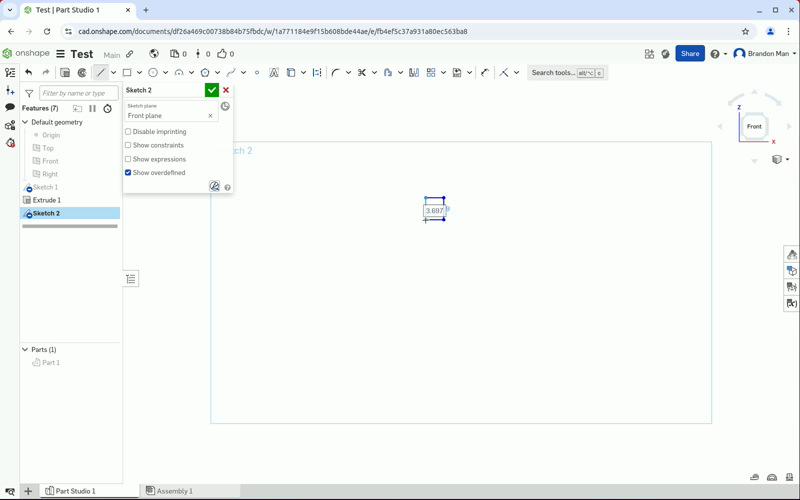
key_up(shift)
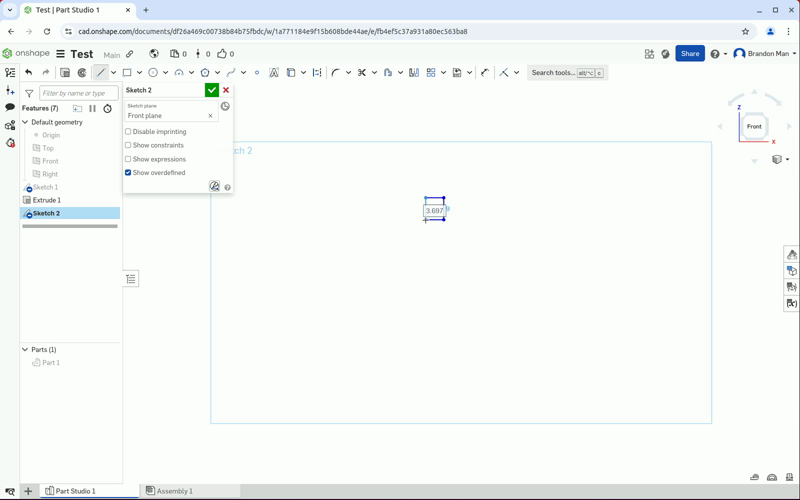
click(425, 219)
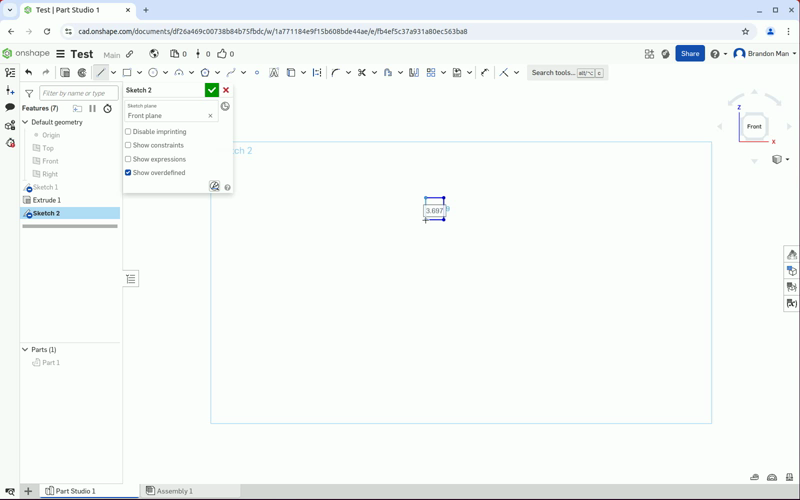
key(esc)
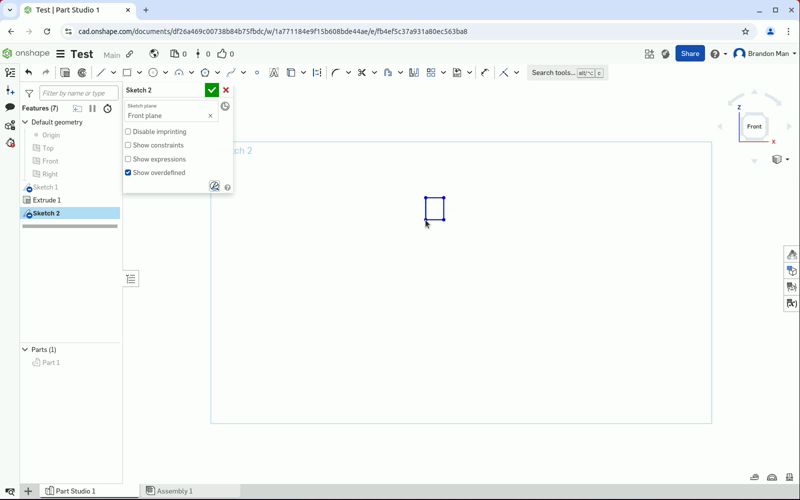
mouse_move(442, 208)
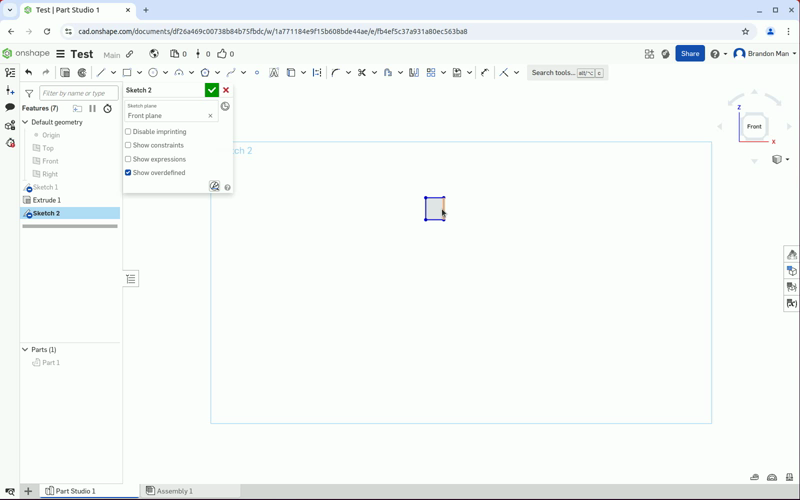
scroll(6)
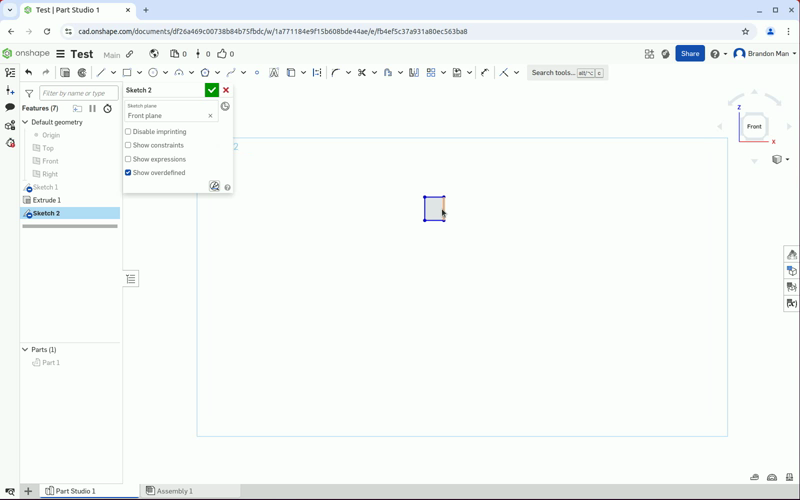
scroll(6)
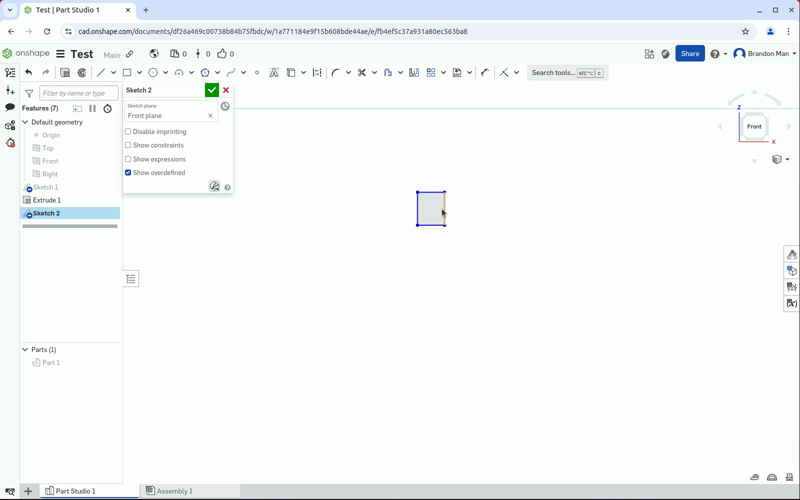
scroll(6)
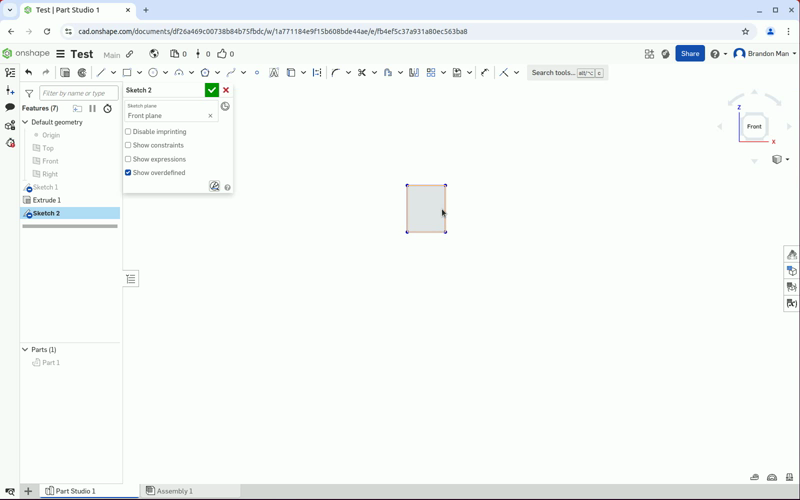
scroll(6)
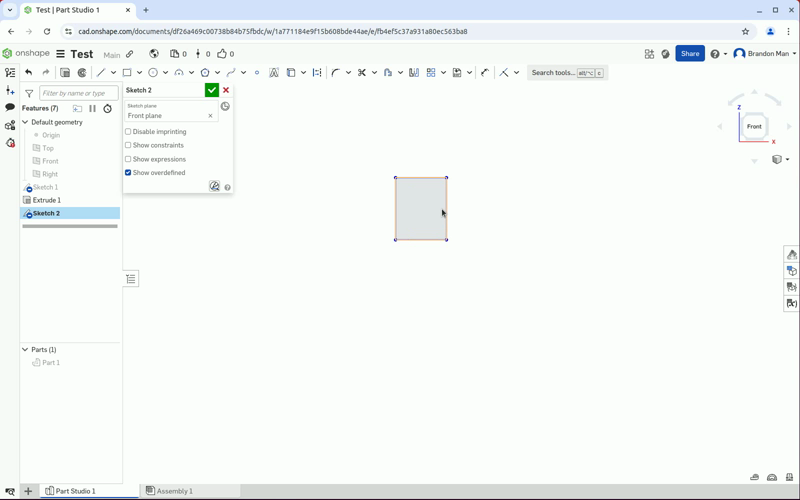
scroll(6)
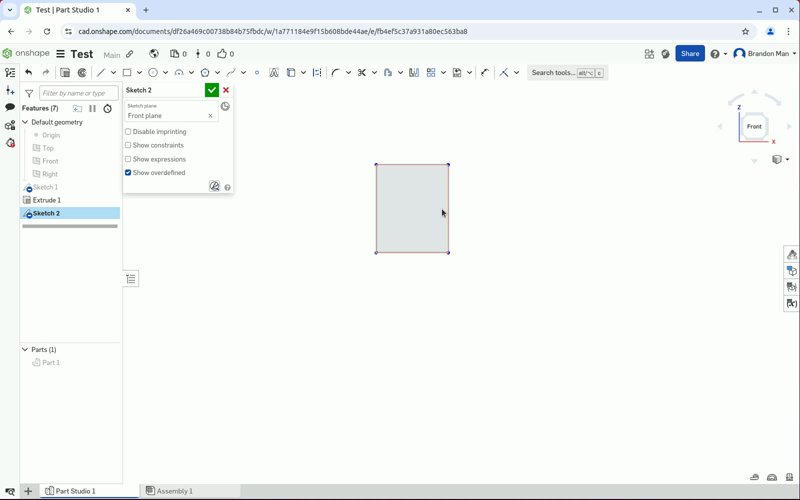
scroll(6)
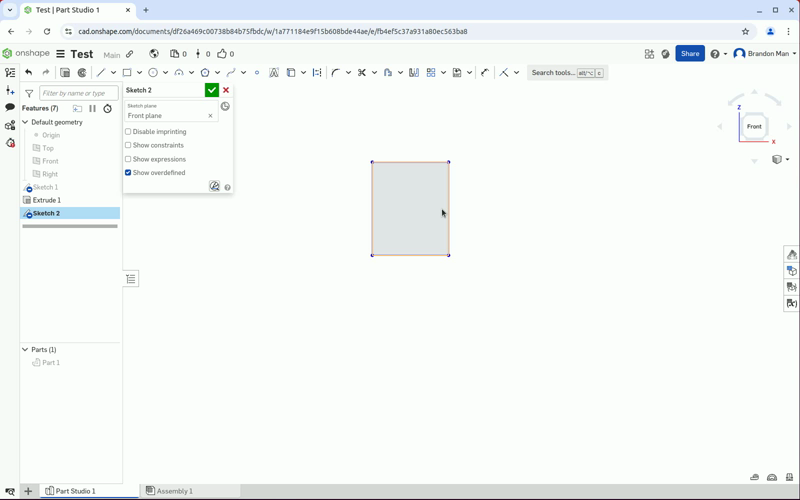
scroll(6)
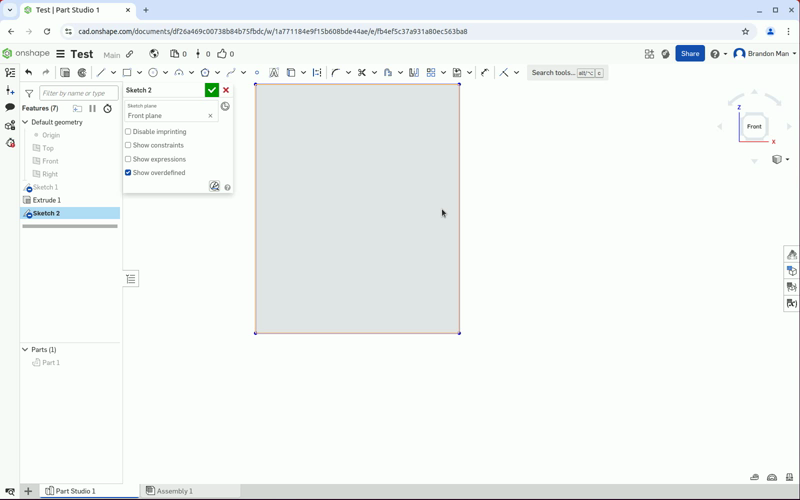
click(442, 208)
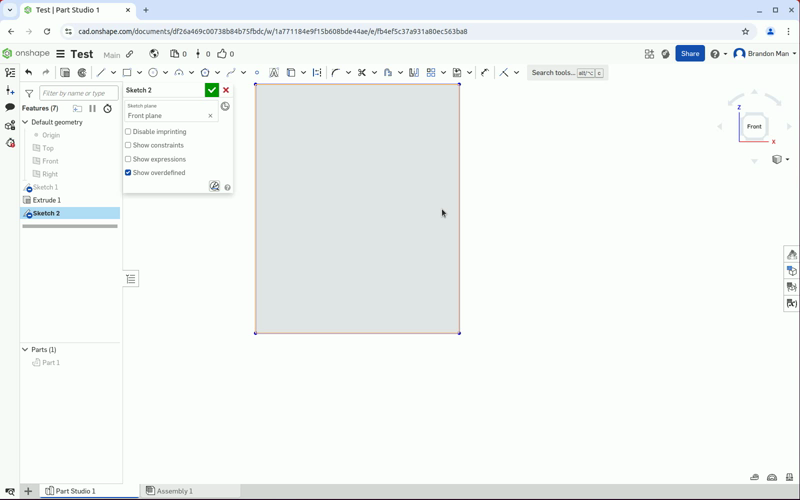
scroll(-6)
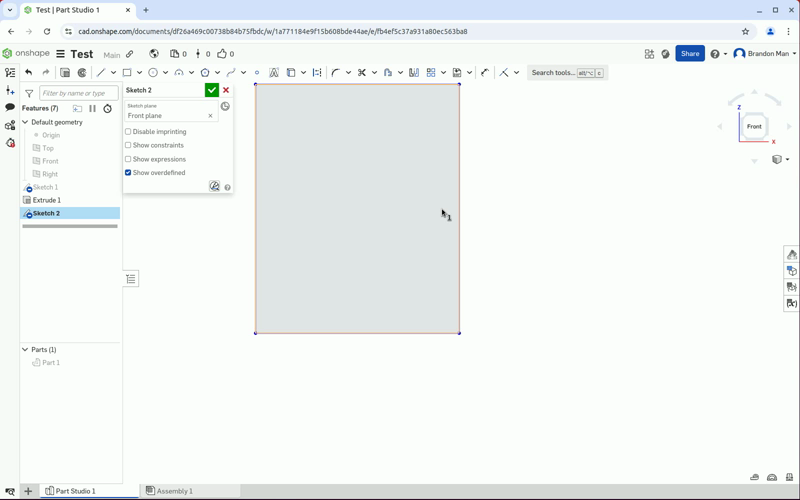
scroll(-6)
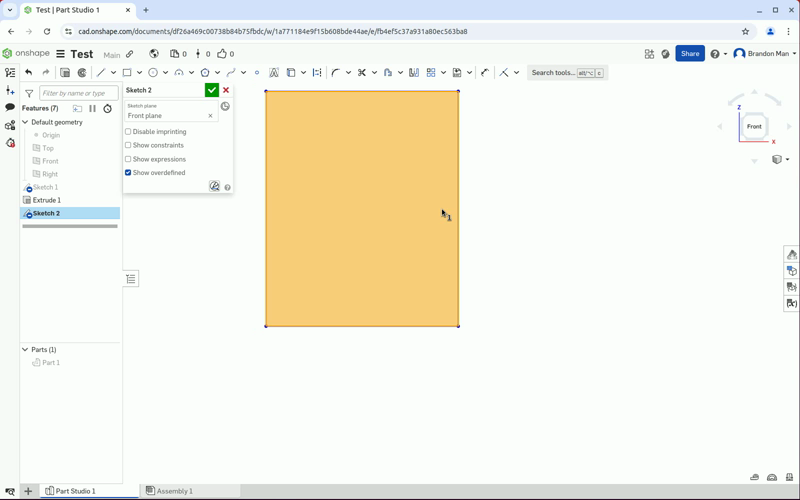
scroll(-6)
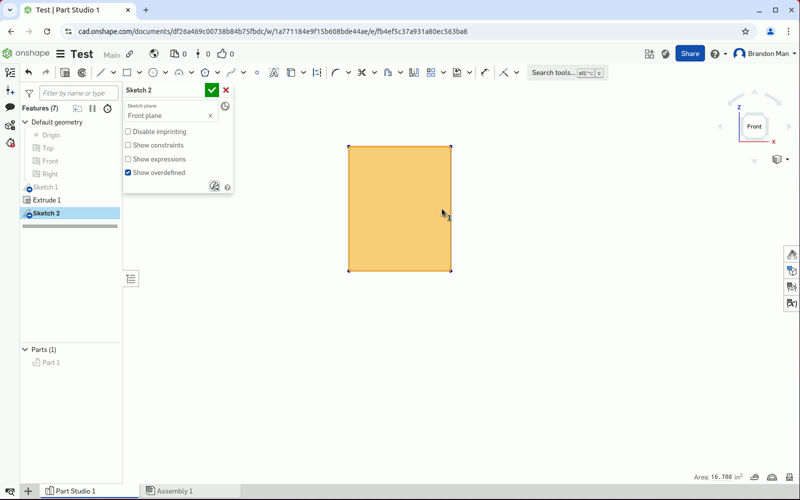
scroll(-6)
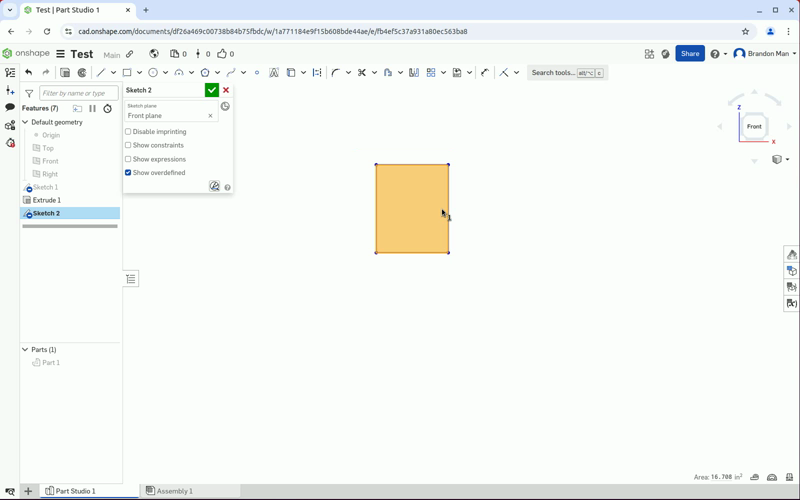
scroll(-6)
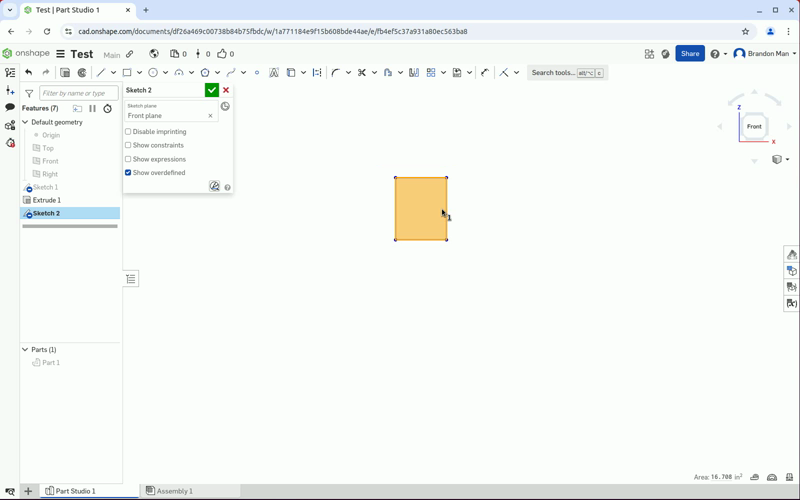
scroll(-6)
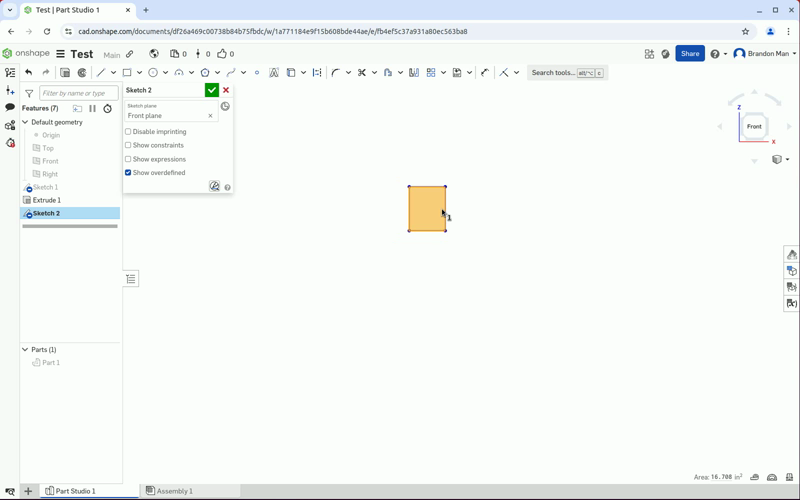
scroll(-6)
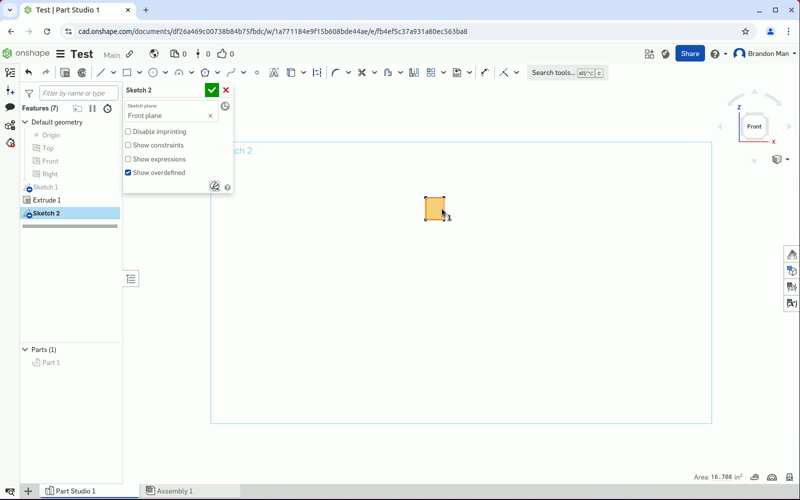
mouse_move(73, 352)
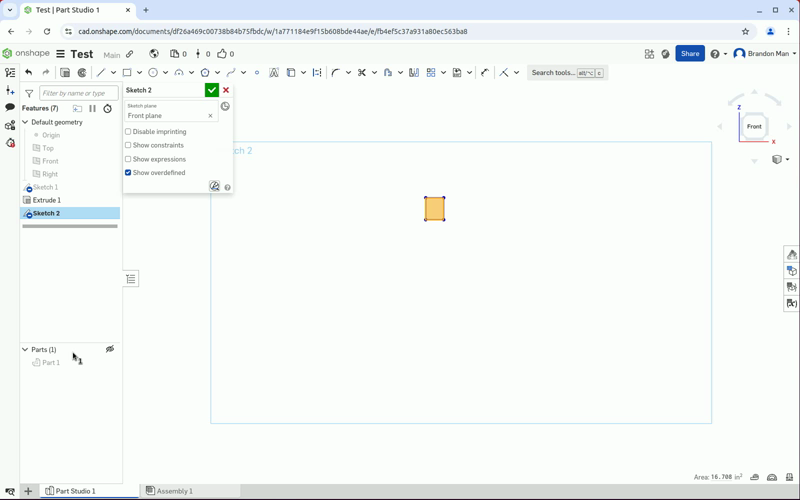
key(shift+y)
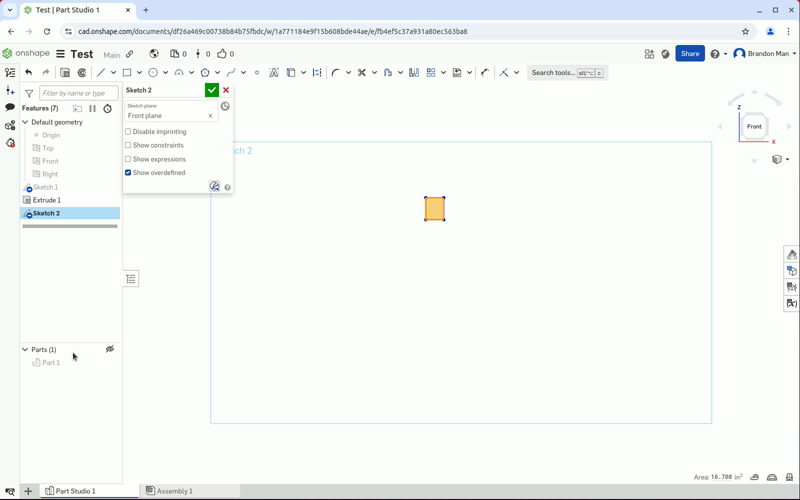
key(shift+e)
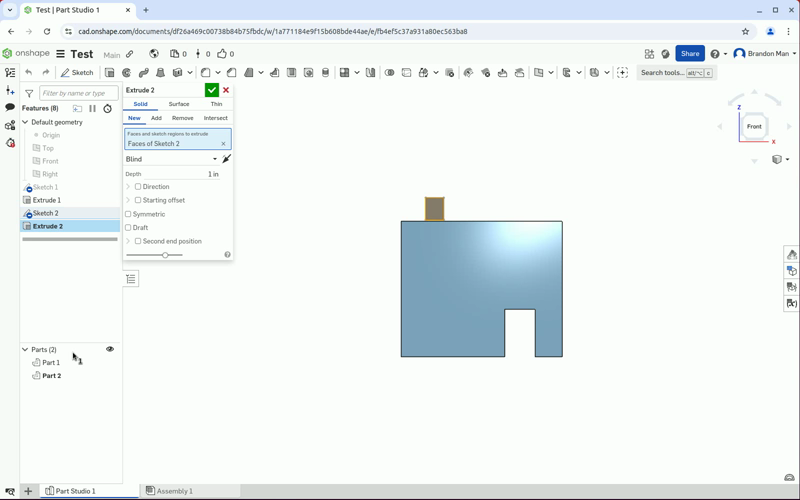
mouse_move(143, 106)
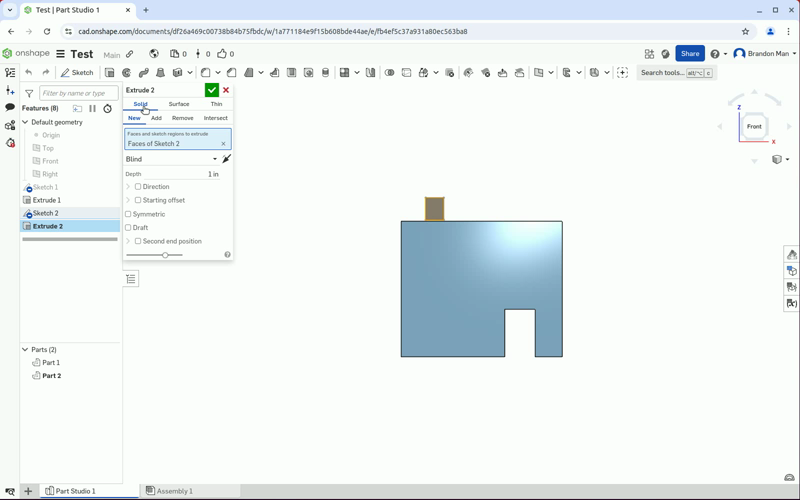
click(143, 106)
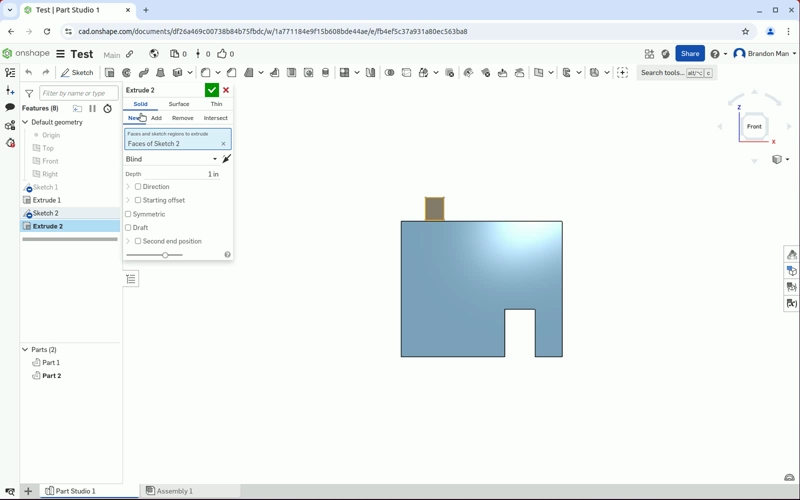
mouse_move(137, 120)
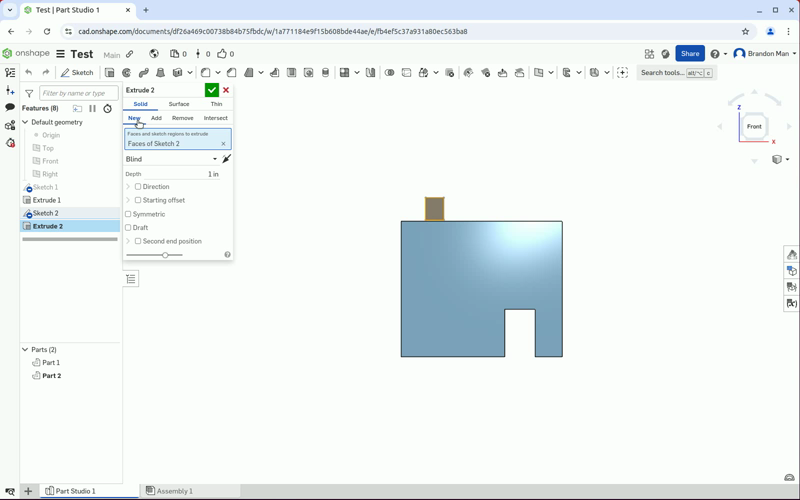
click(137, 120)
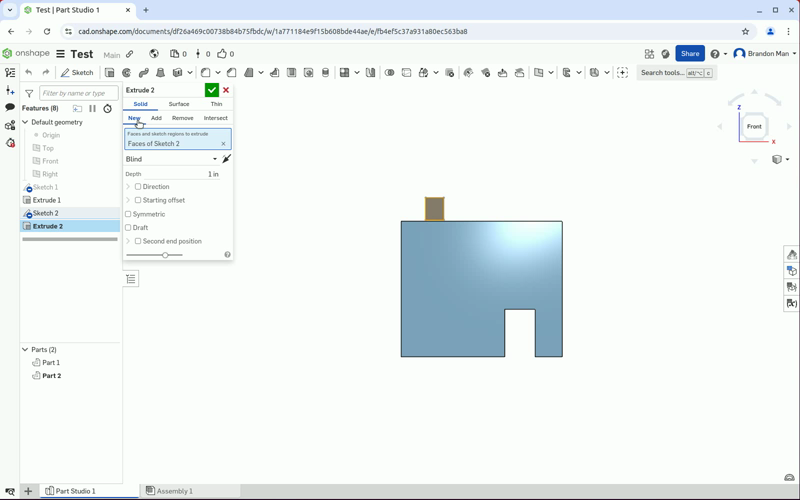
key(tab, 4)
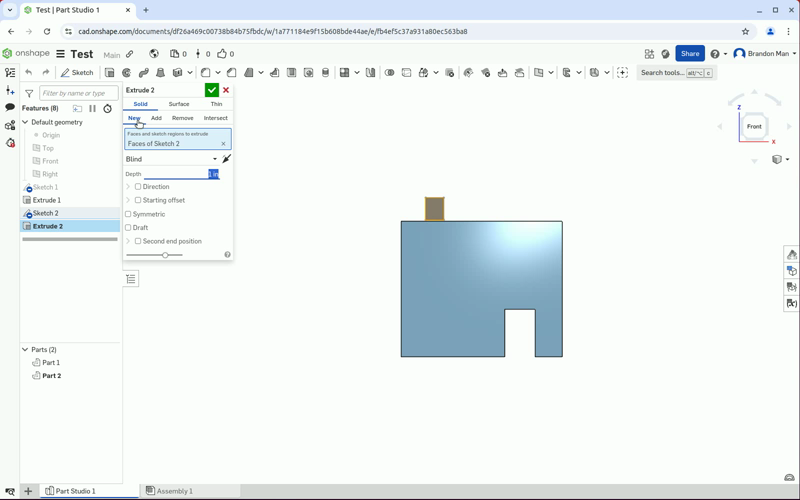
text(-3.851)
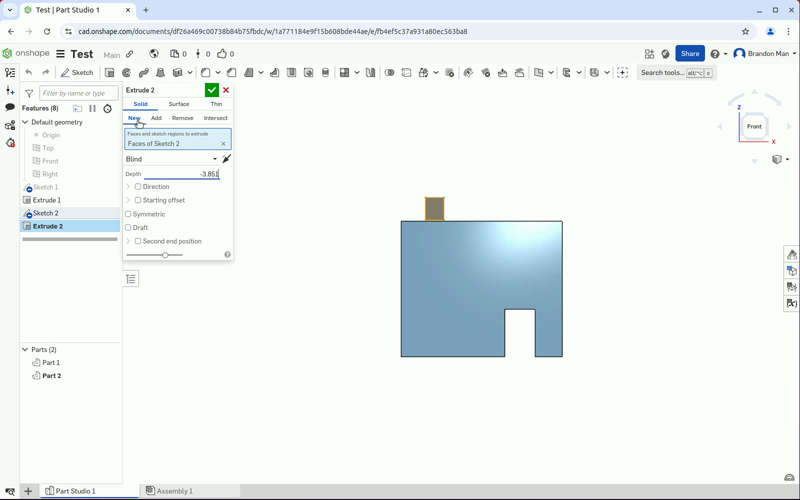
key(enter)
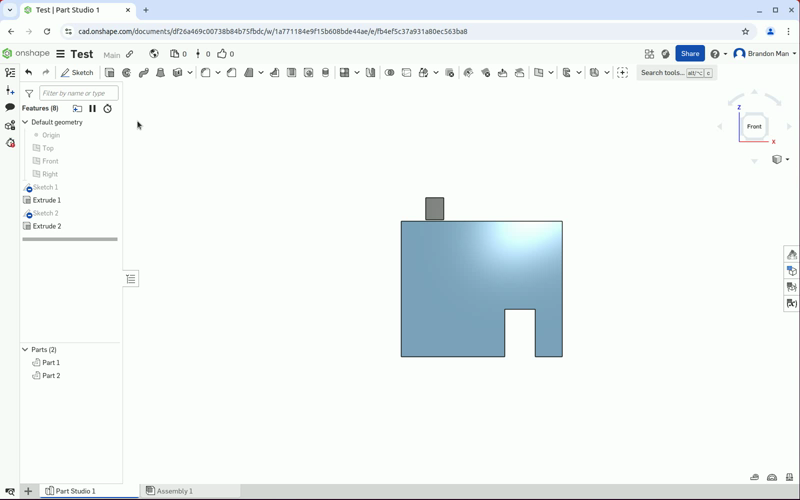
key(shift+h)
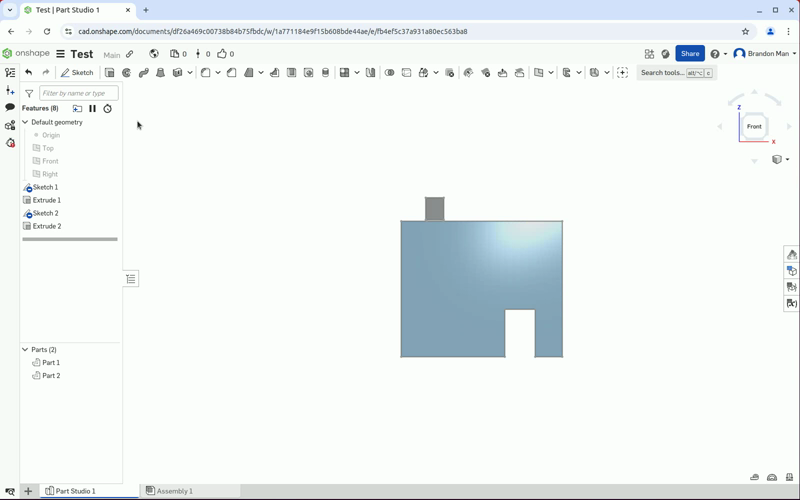
key(shift+h)
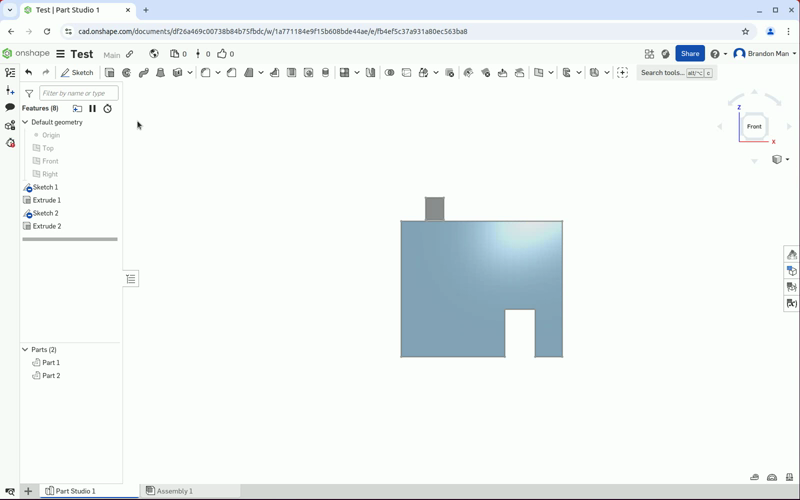
key(shift+7)
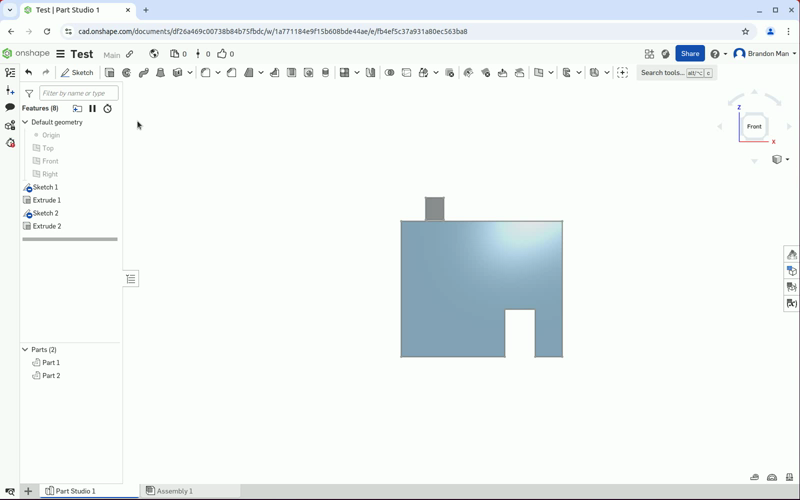
key(left, 2)
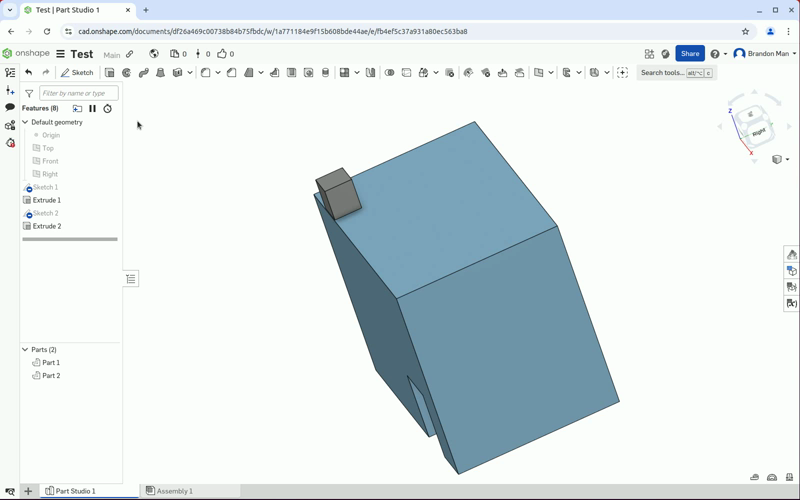
key(down, 2)
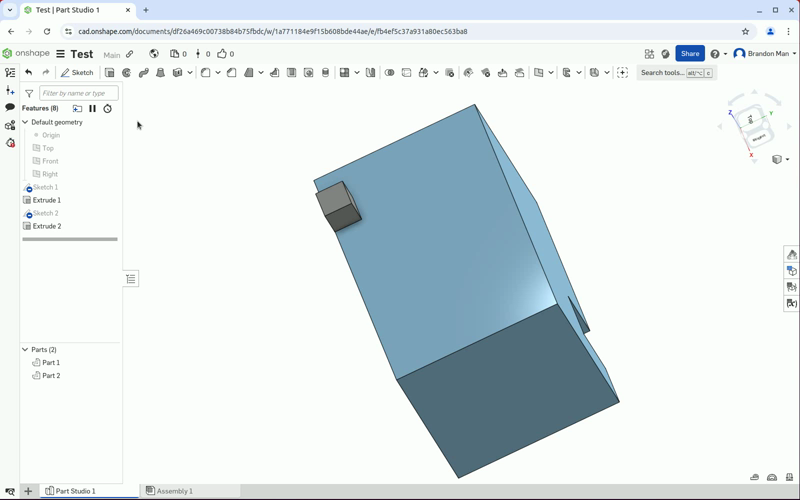
key(up, 2)
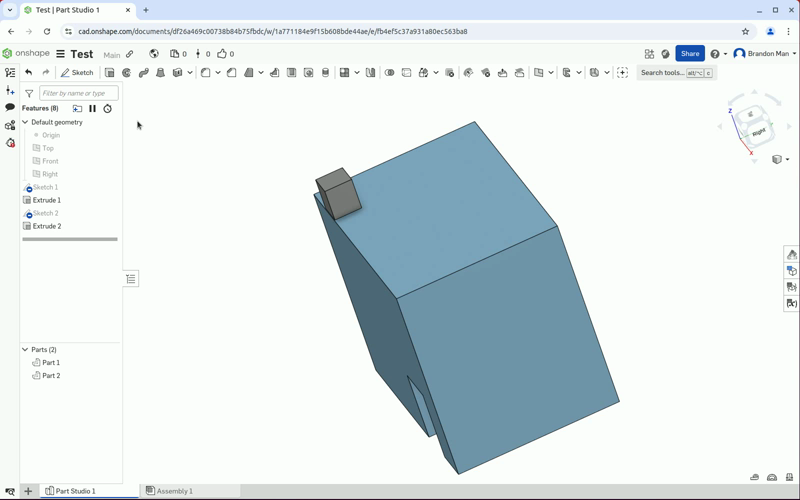
key(right, 2)
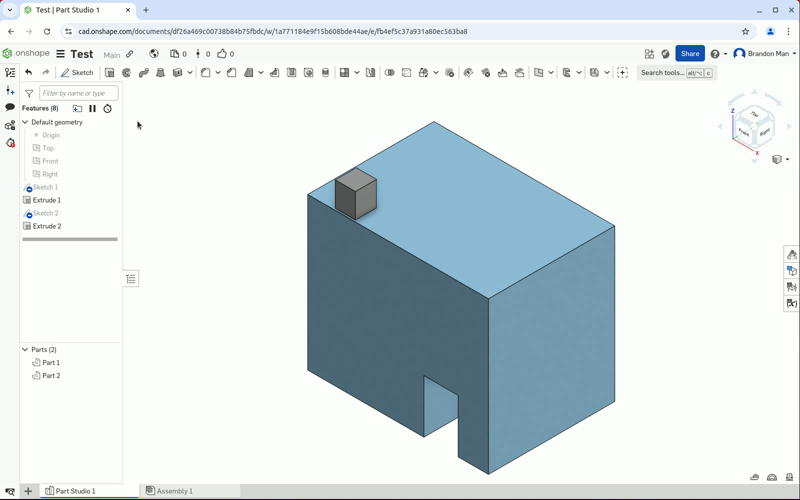
mouse_move(73, 189)
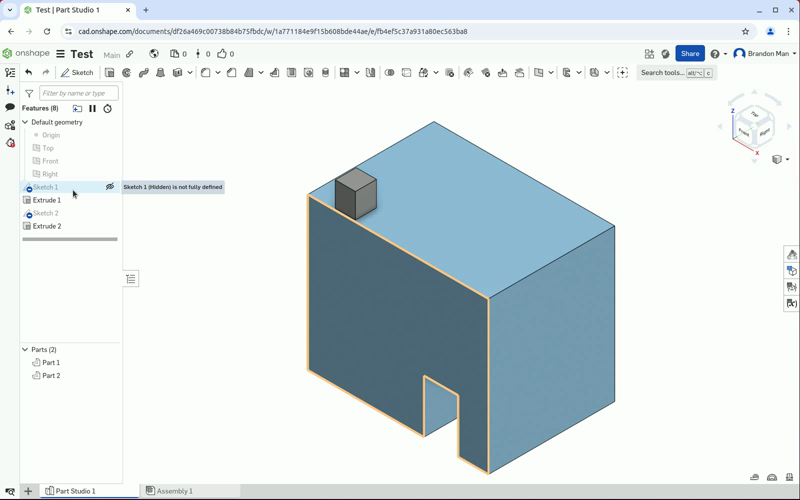
click(73, 189)